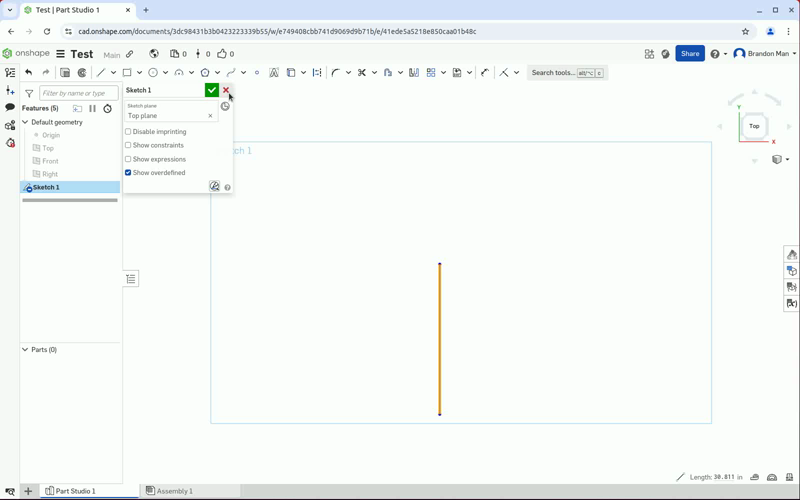
key(shift+h)
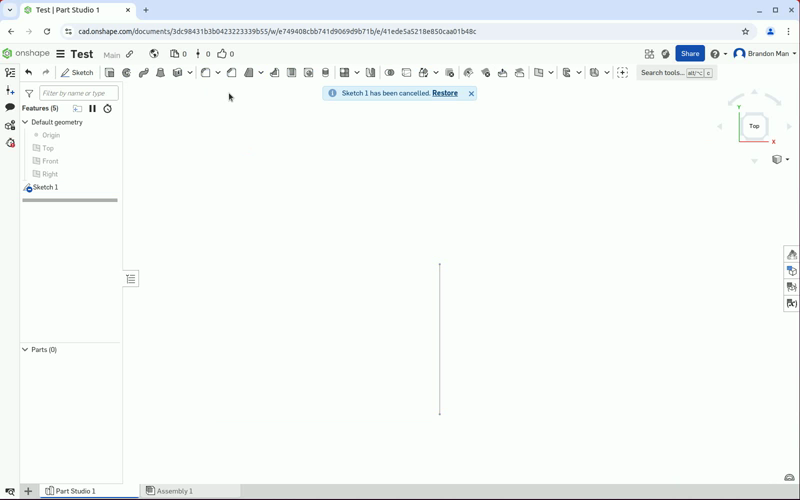
key(shift+s)
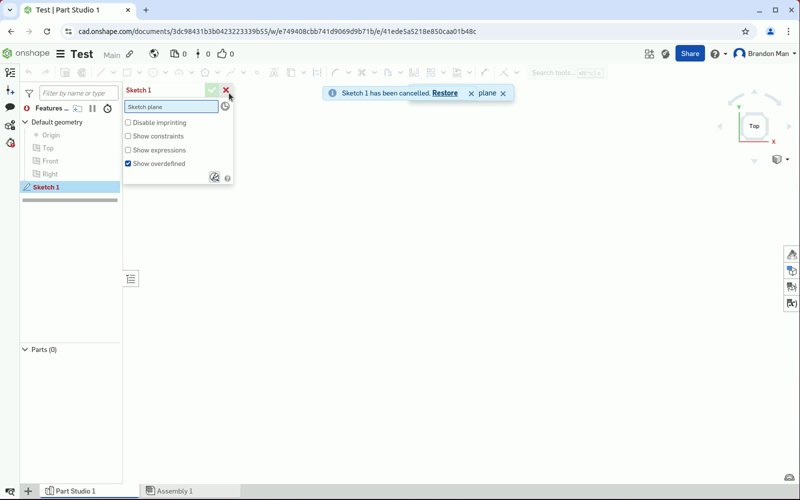
mouse_move(73, 150)
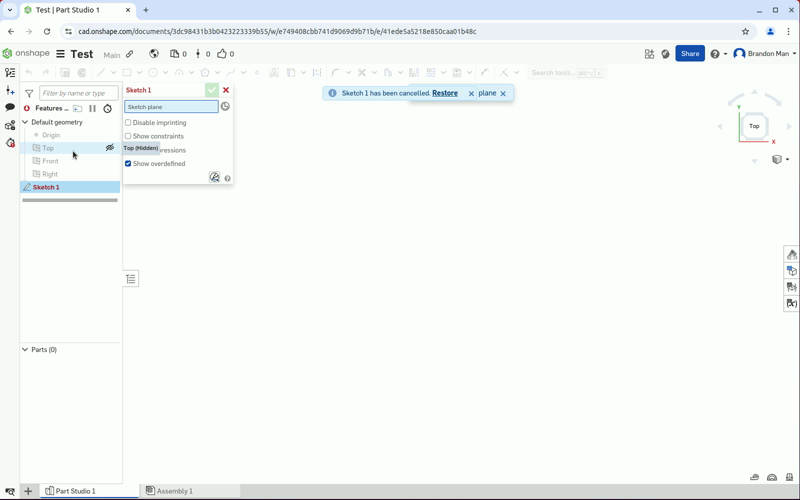
click(73, 150)
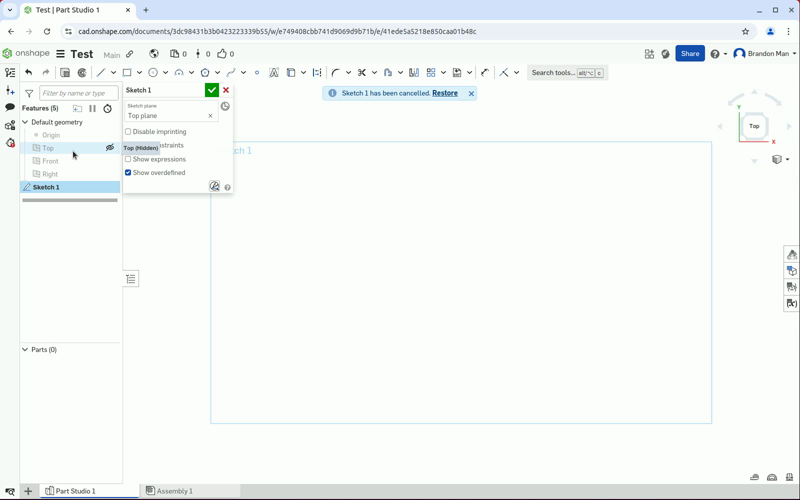
mouse_move(73, 352)
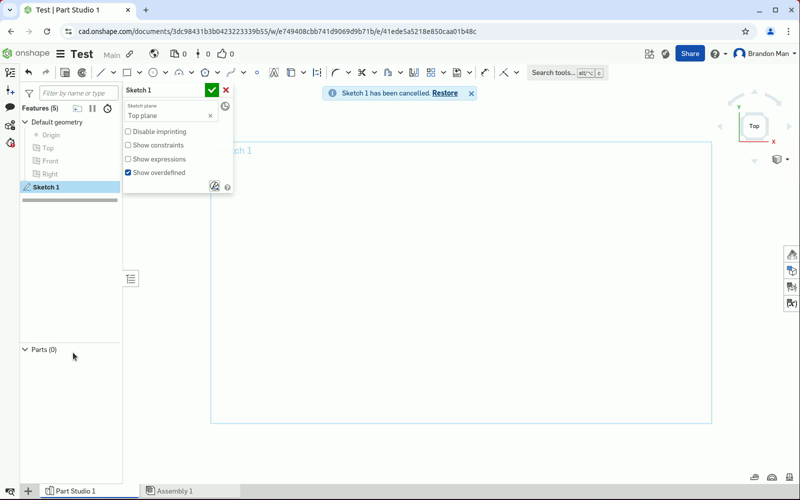
key(y)
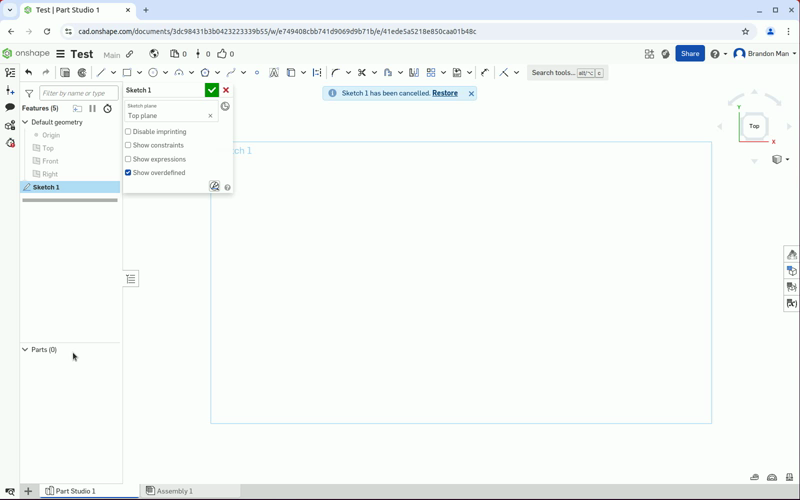
key(l)
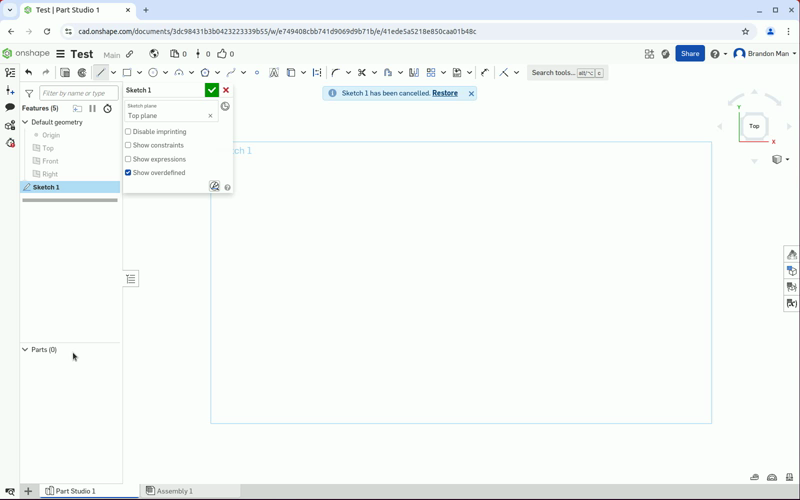
key_down(shift)
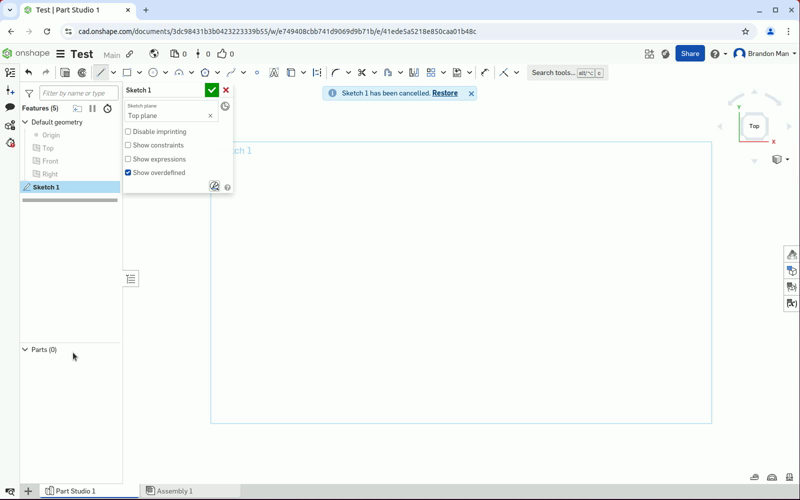
mouse_move(348, 353)
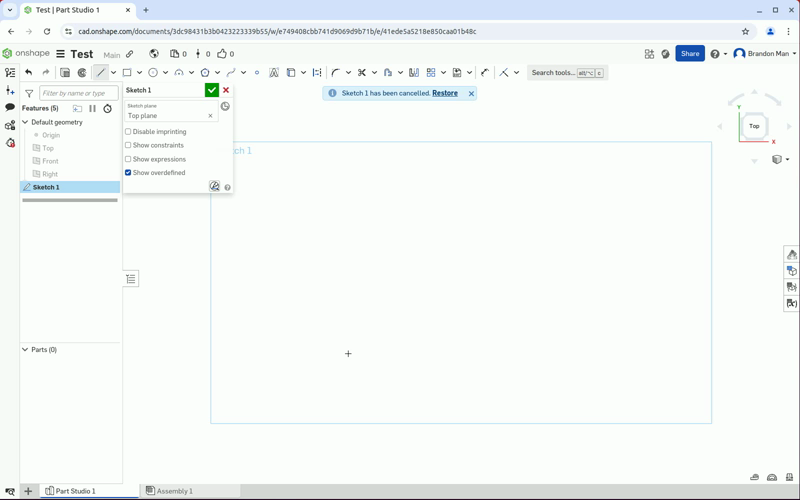
click(348, 353)
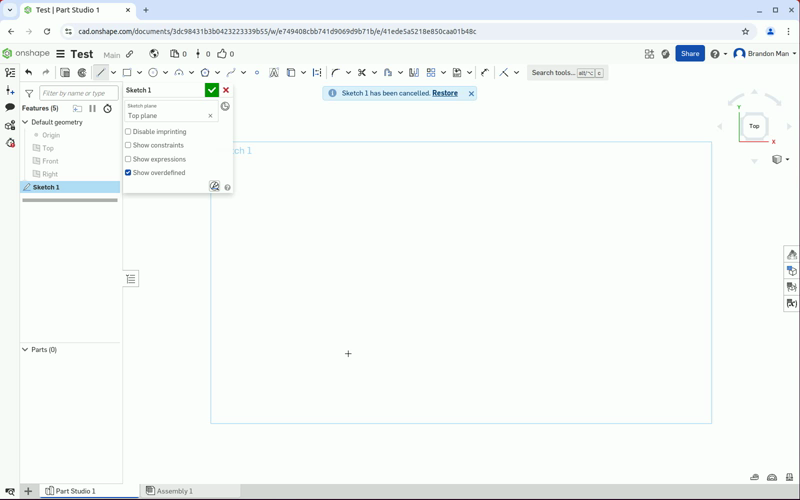
key_up(shift)
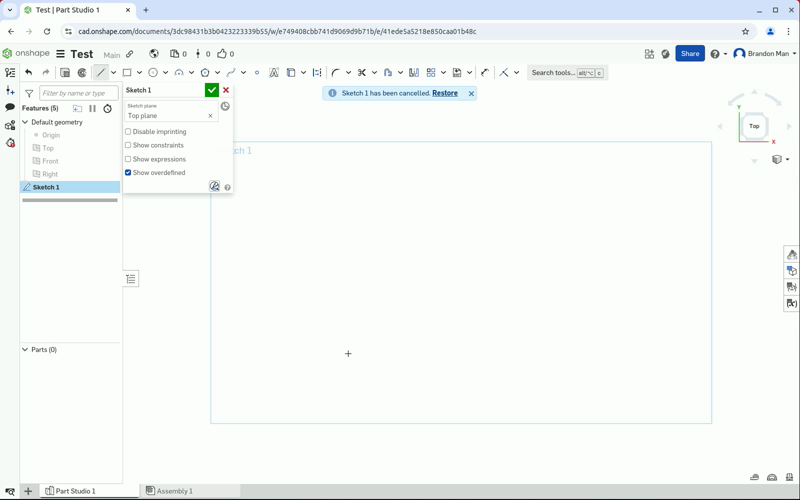
key_down(shift)
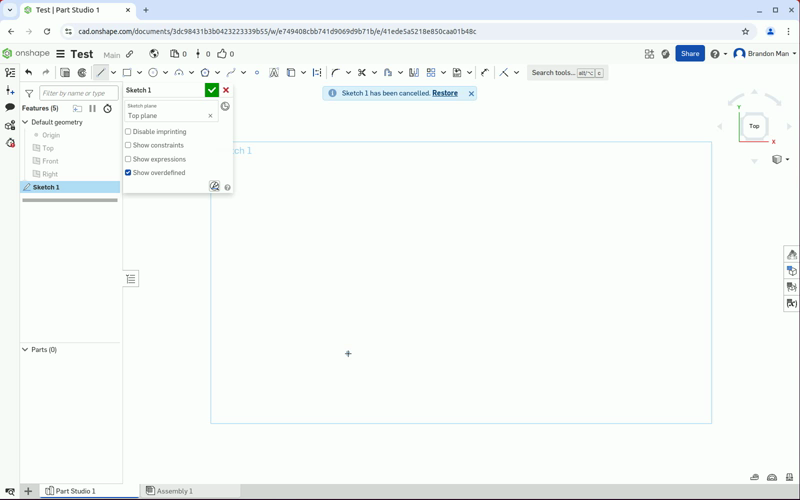
mouse_move(572, 353)
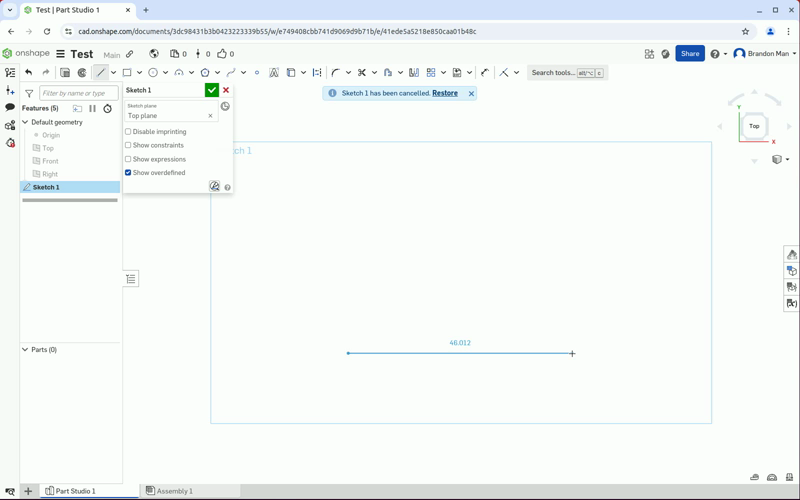
click(572, 353)
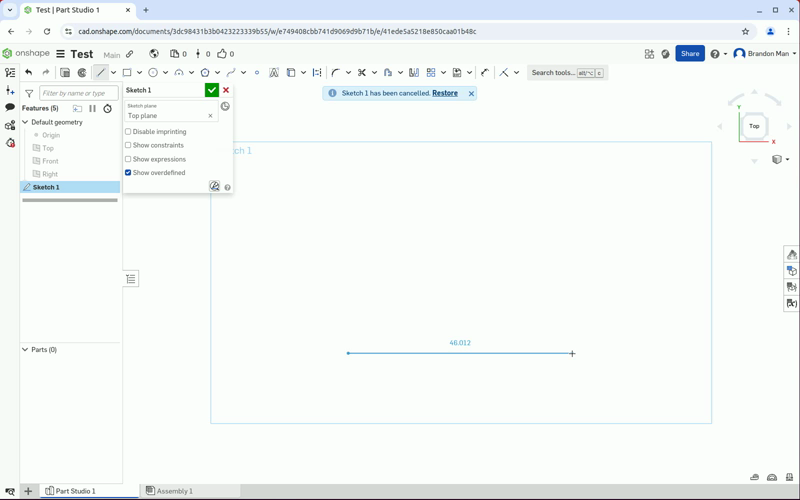
key_up(shift)
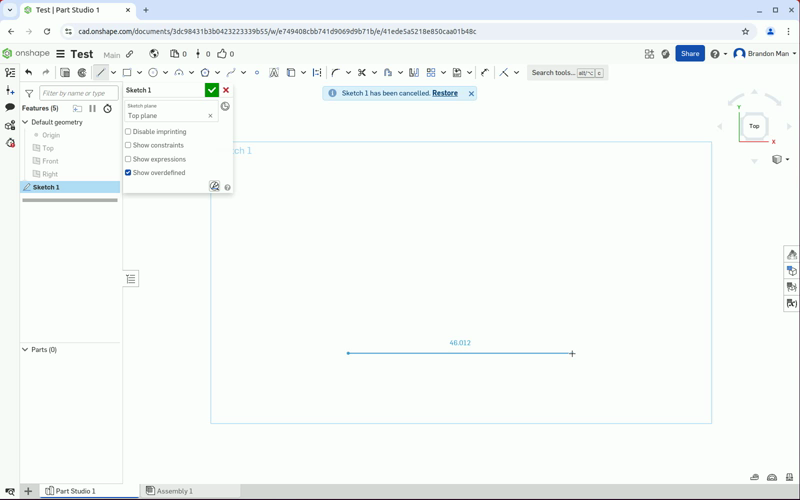
key_down(shift)
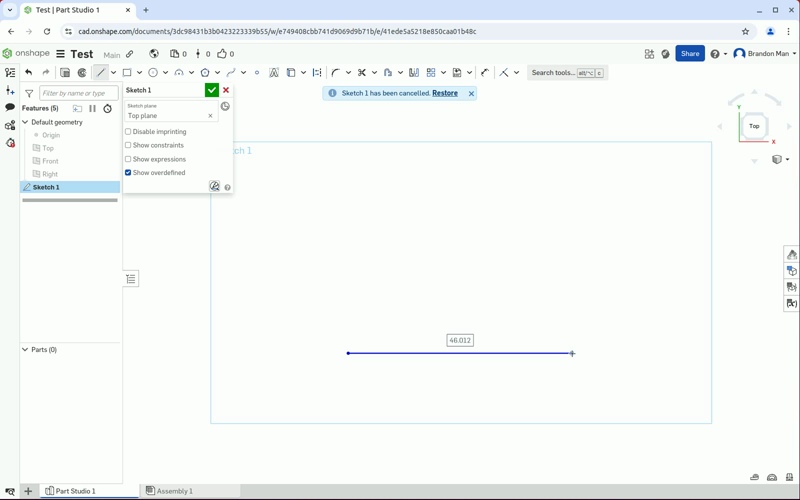
mouse_move(572, 214)
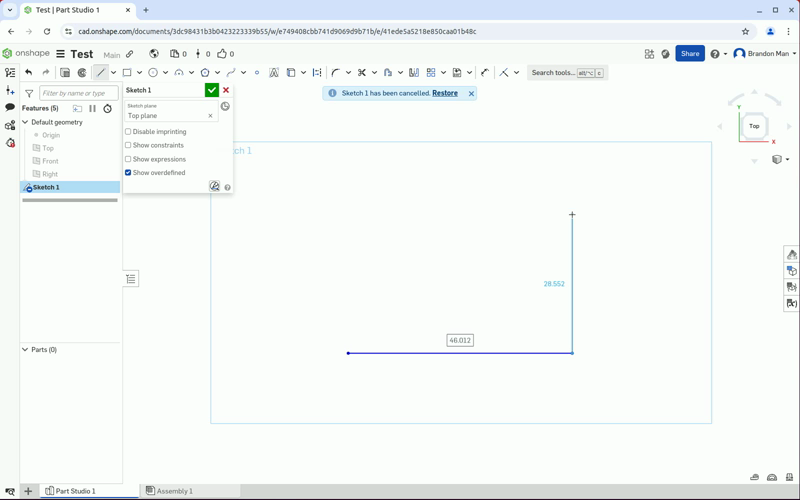
click(572, 214)
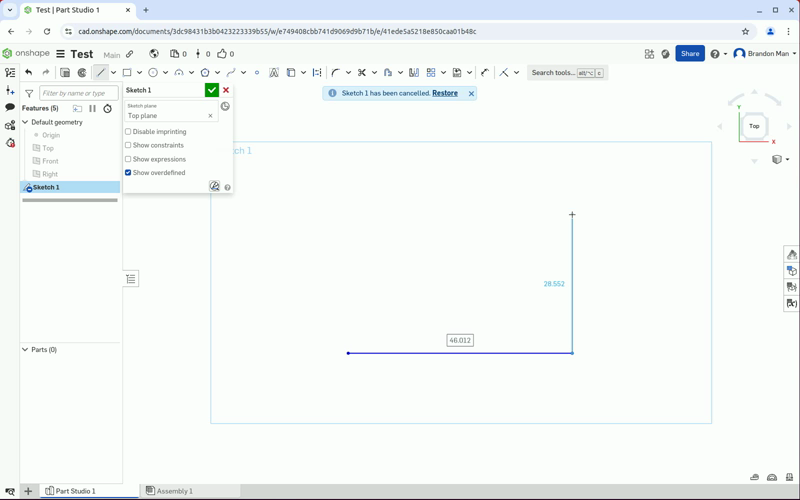
key_up(shift)
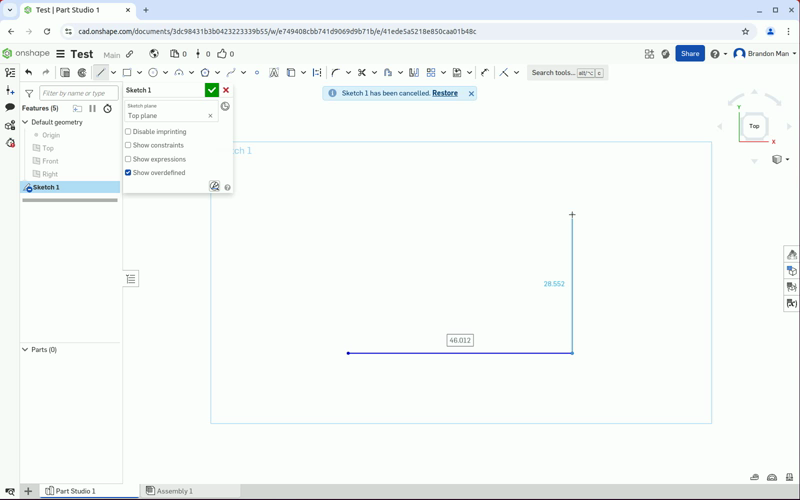
key_down(shift)
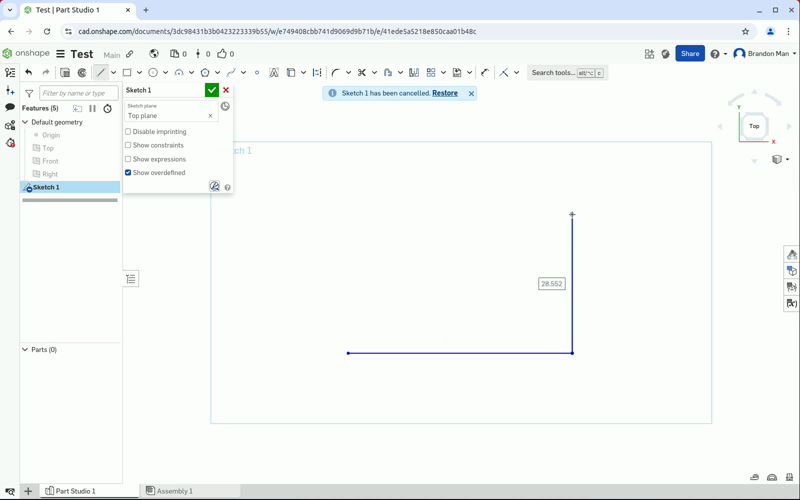
mouse_move(348, 214)
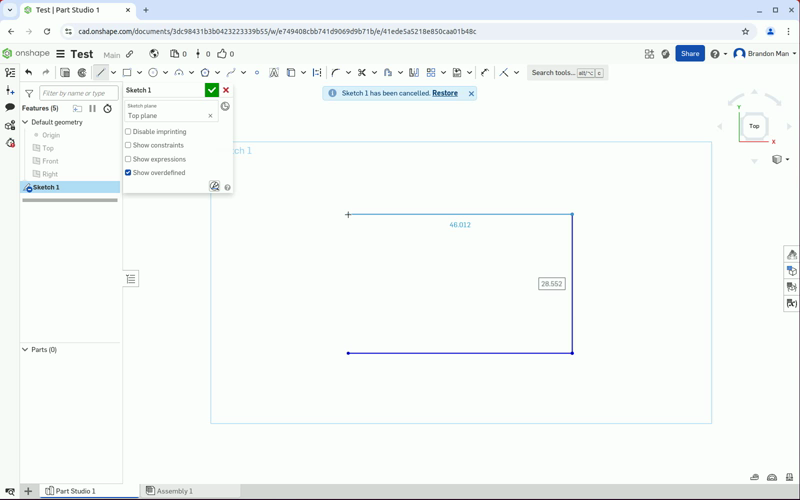
click(348, 214)
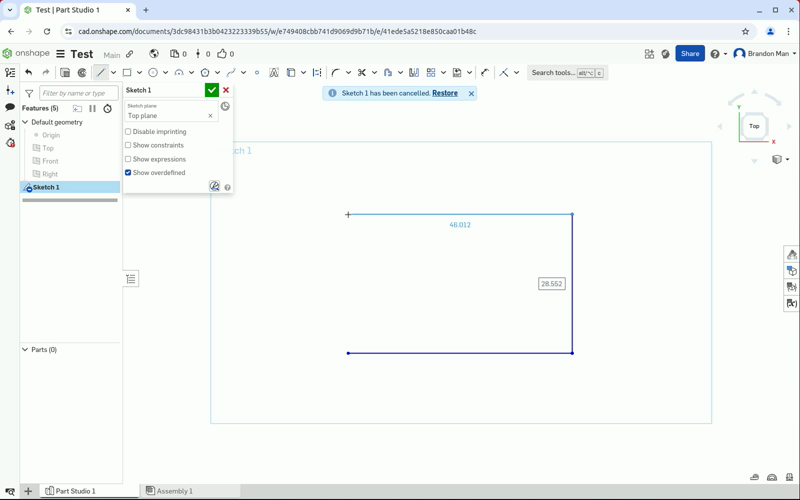
key_up(shift)
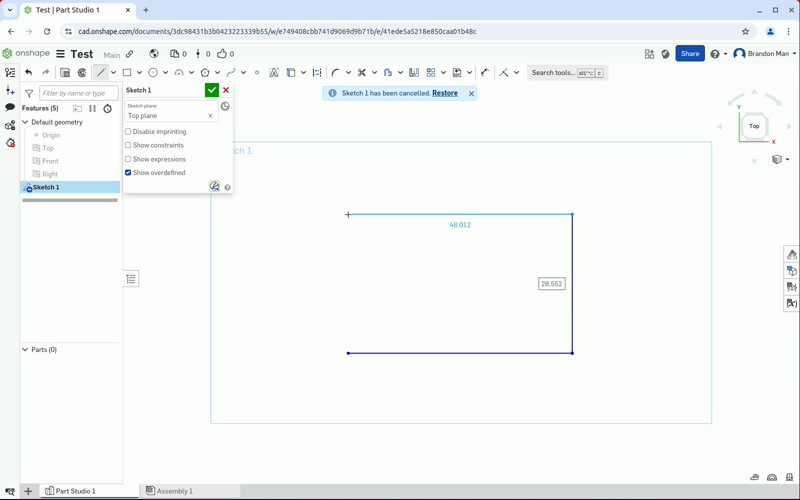
key_down(shift)
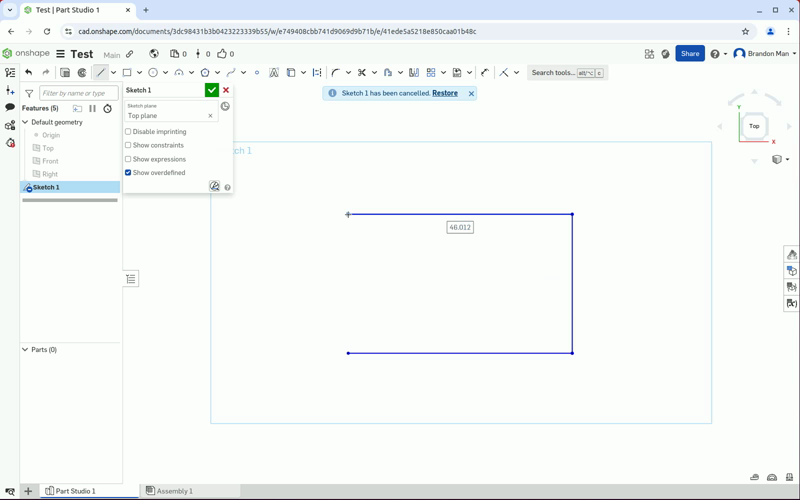
mouse_move(348, 353)
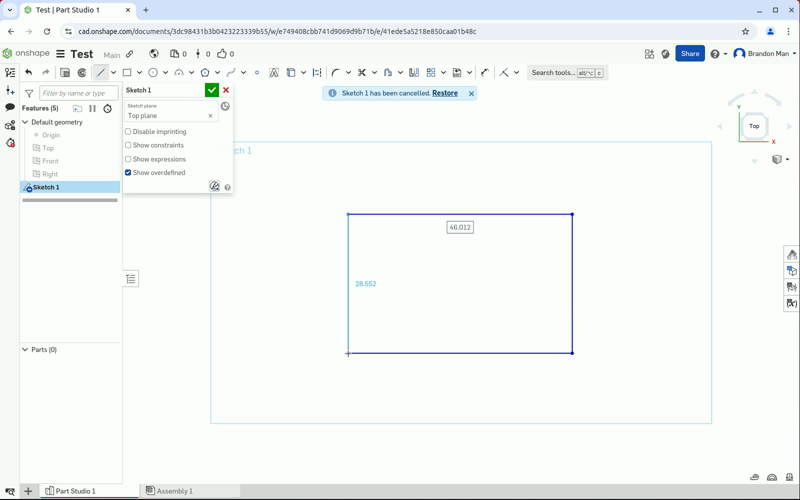
key_up(shift)
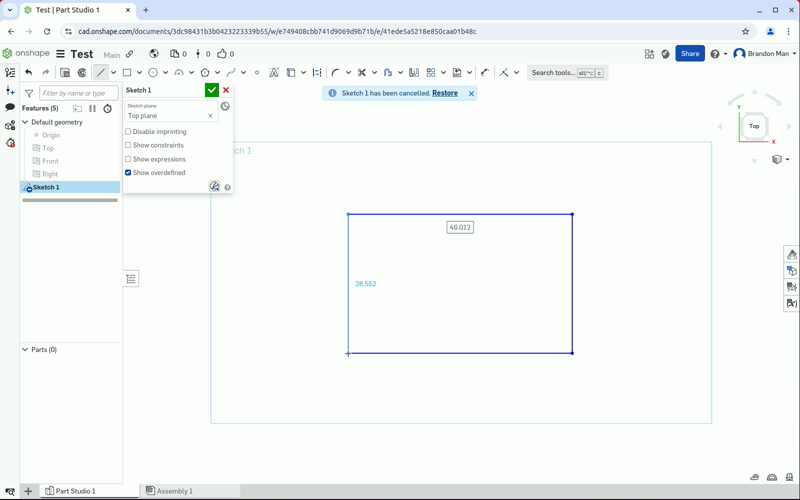
click(348, 353)
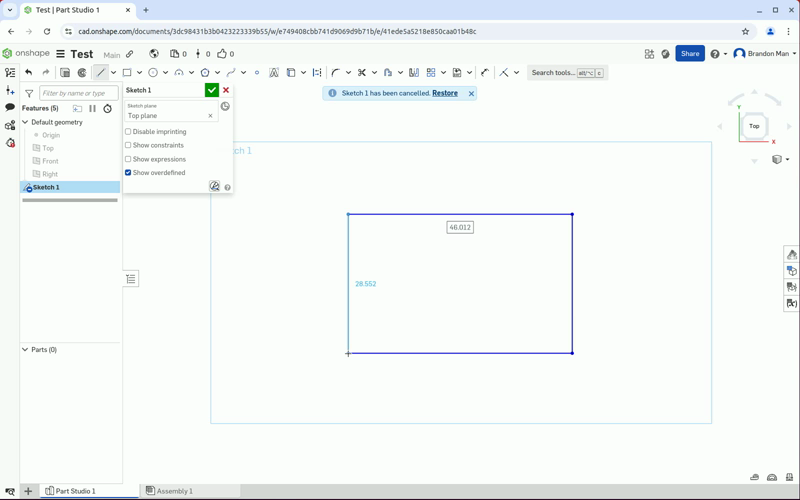
key(esc)
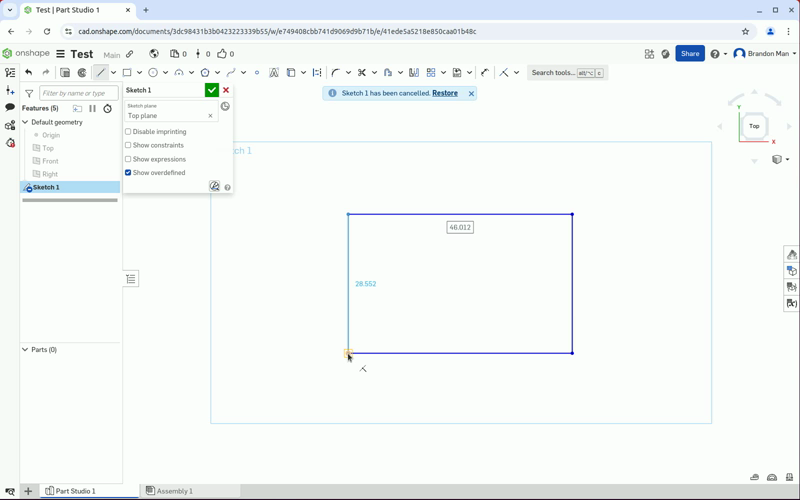
mouse_move(528, 292)
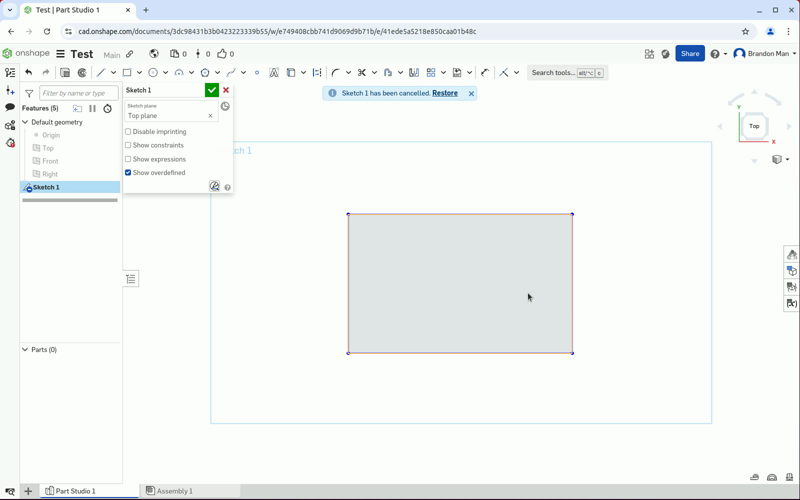
click(528, 292)
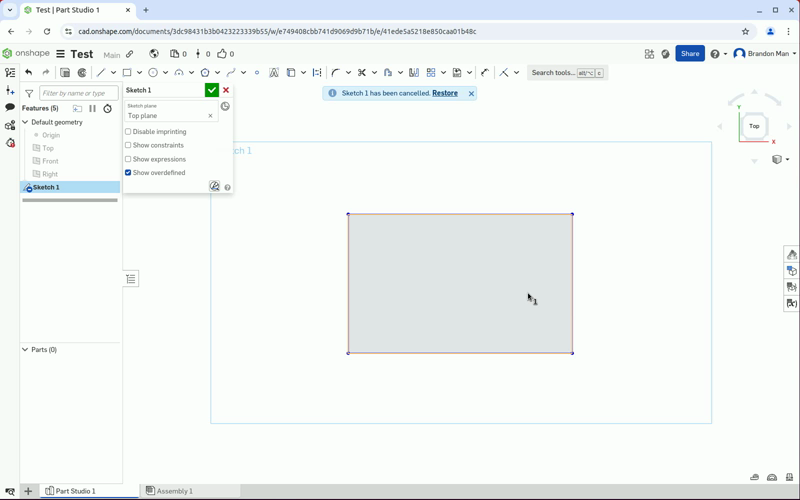
mouse_move(73, 352)
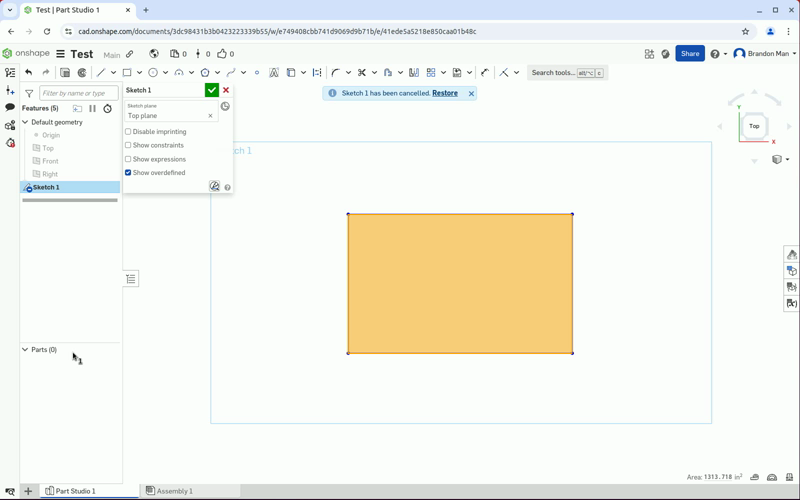
key(shift+y)
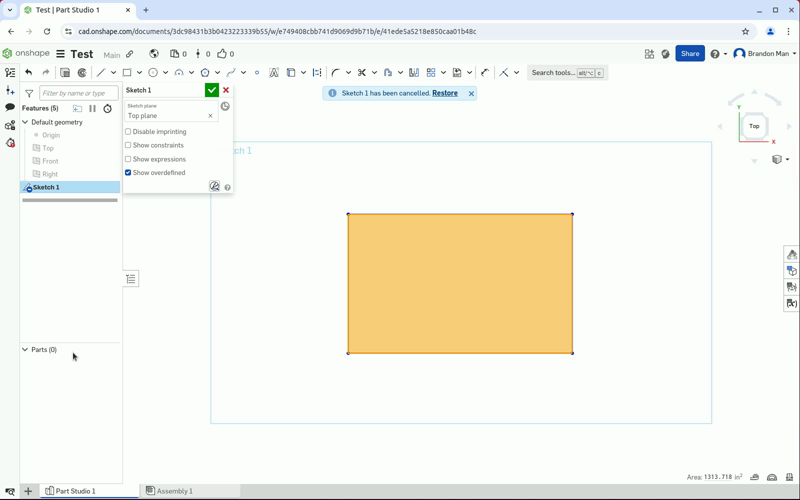
key(shift+e)
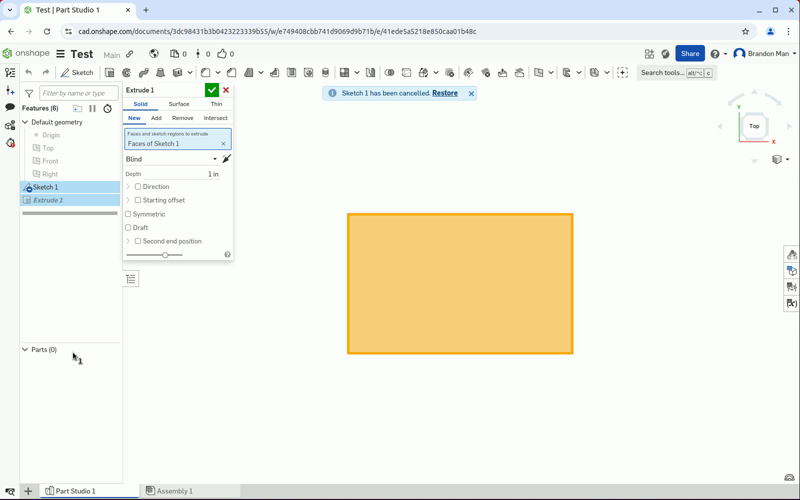
mouse_move(143, 106)
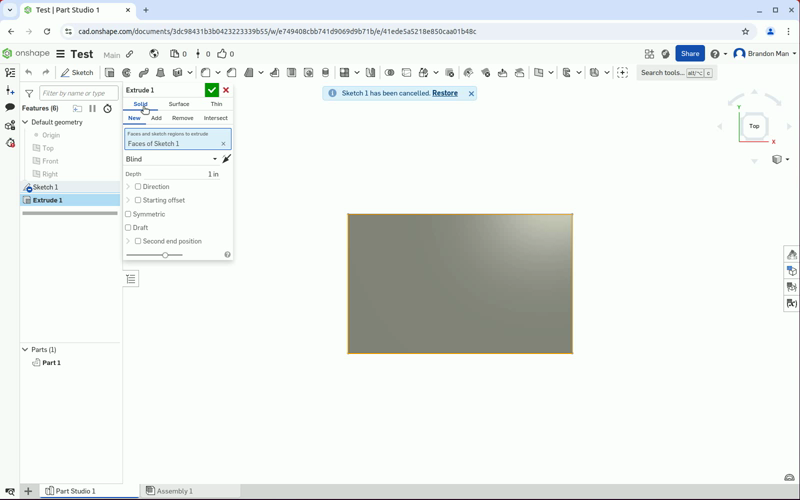
click(143, 106)
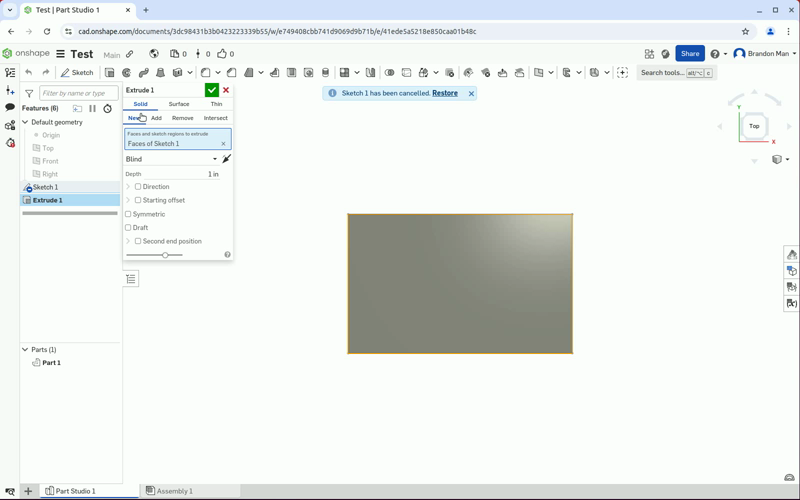
mouse_move(137, 120)
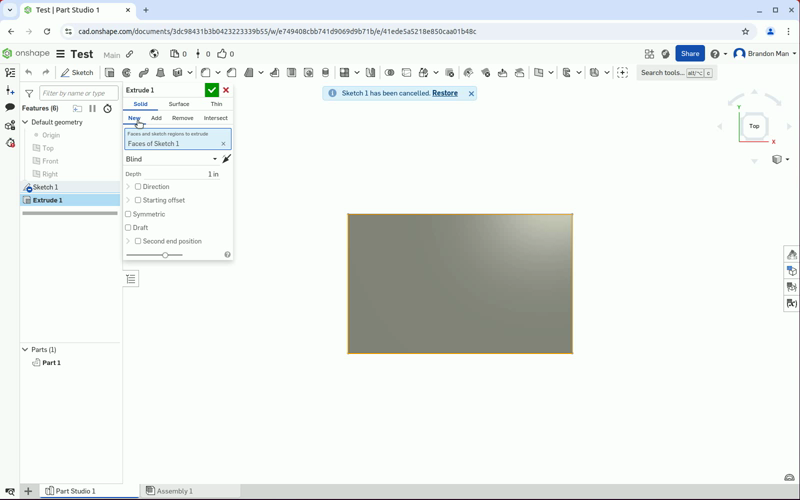
click(137, 120)
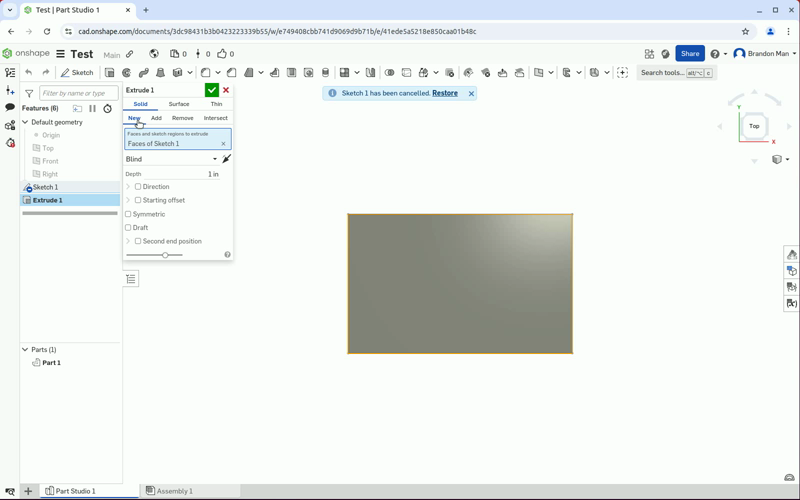
key(tab, 4)
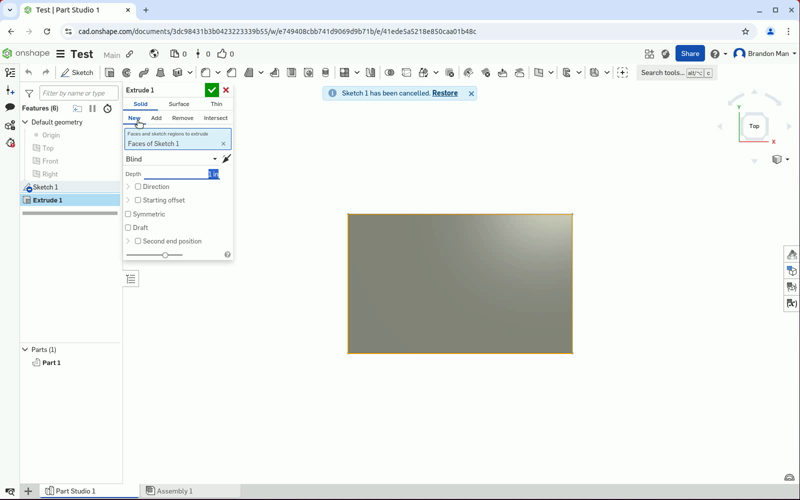
text(11.554)
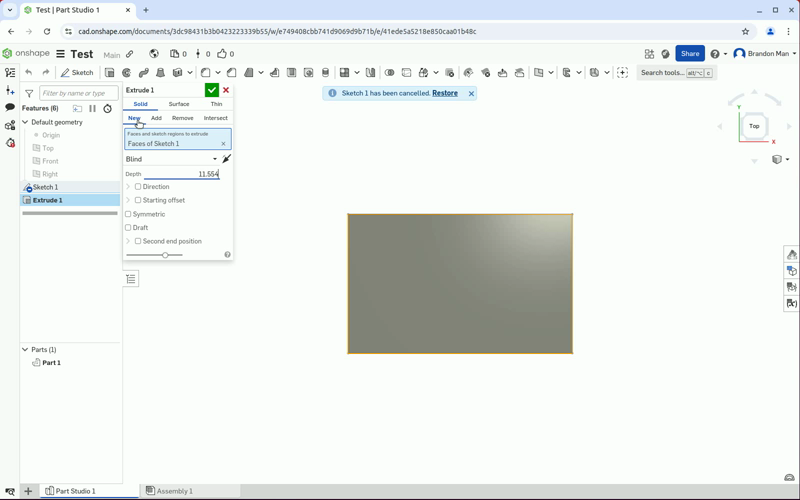
key(enter)
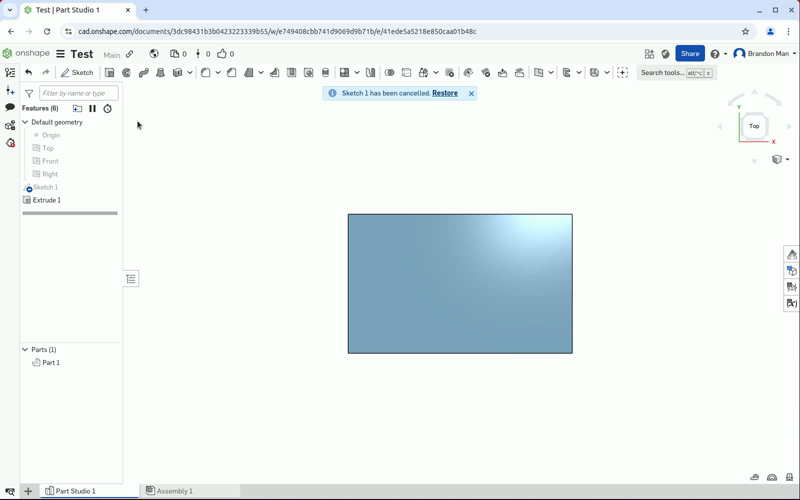
key(shift+h)
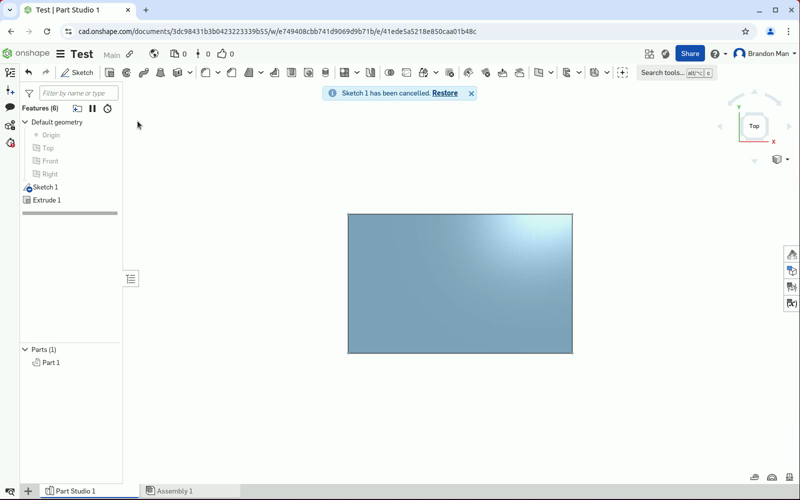
key(shift+h)
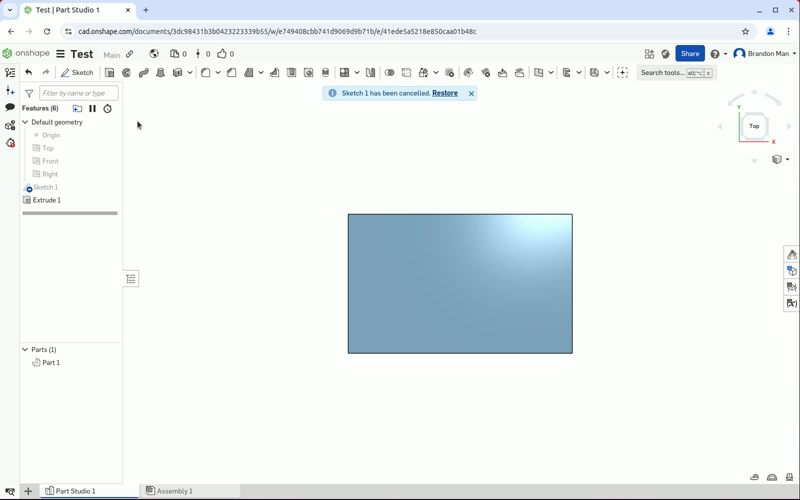
mouse_move(73, 189)
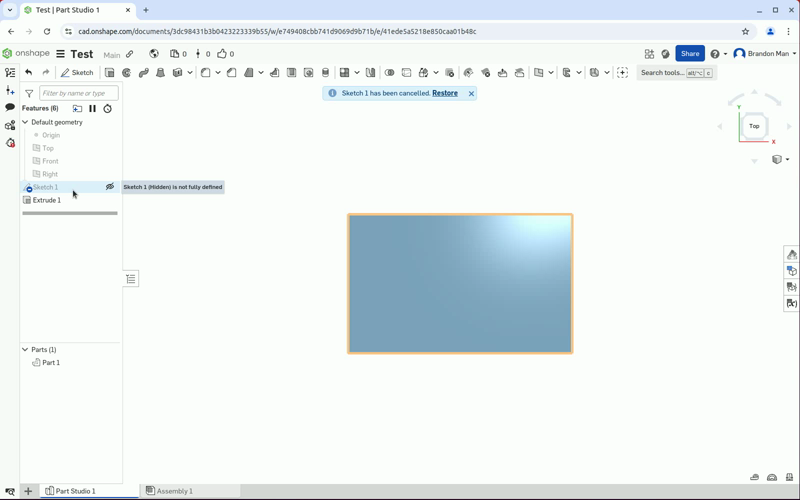
click(73, 189)
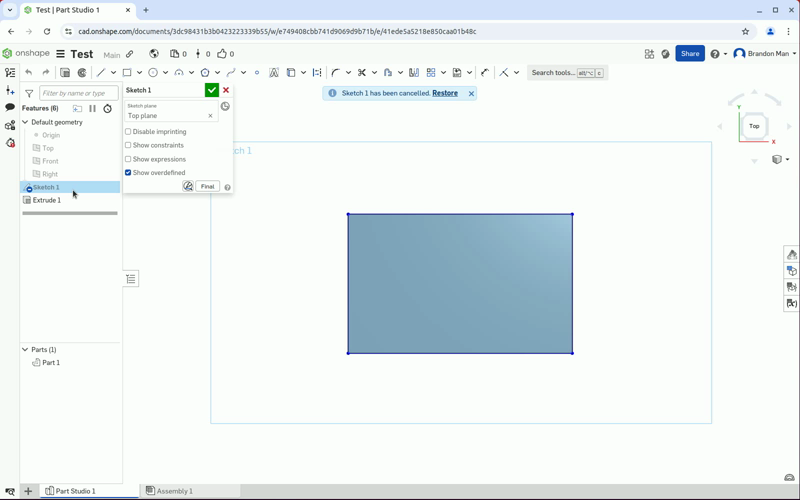
mouse_move(229, 92)
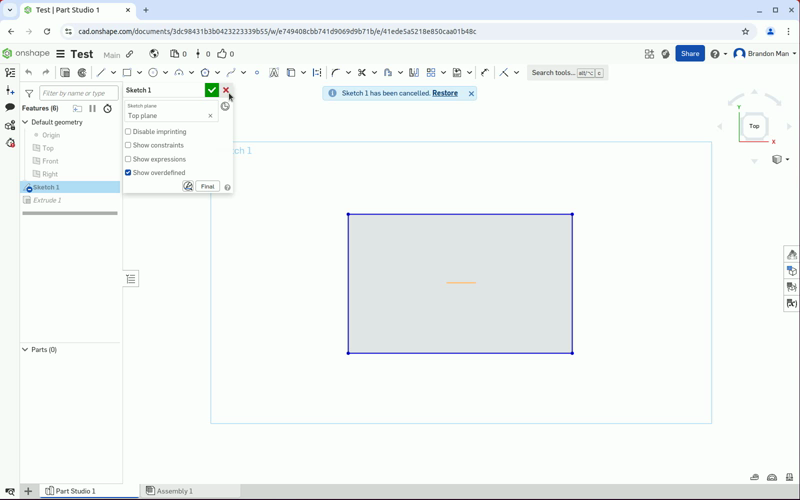
click(229, 92)
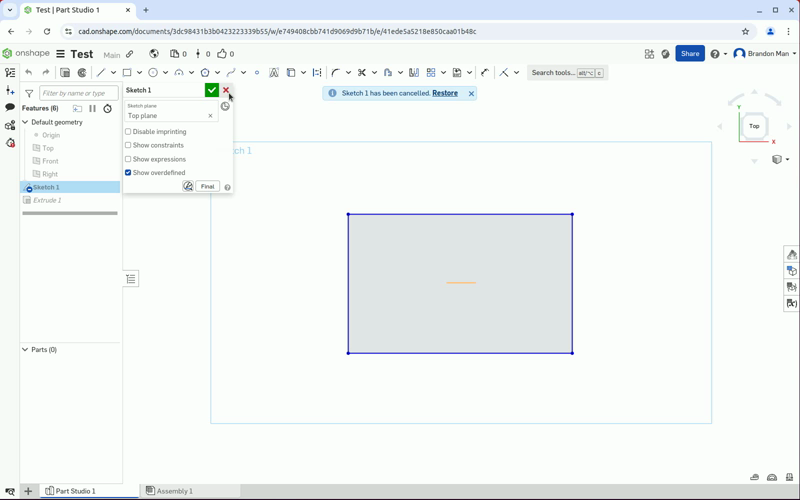
key(shift+s)
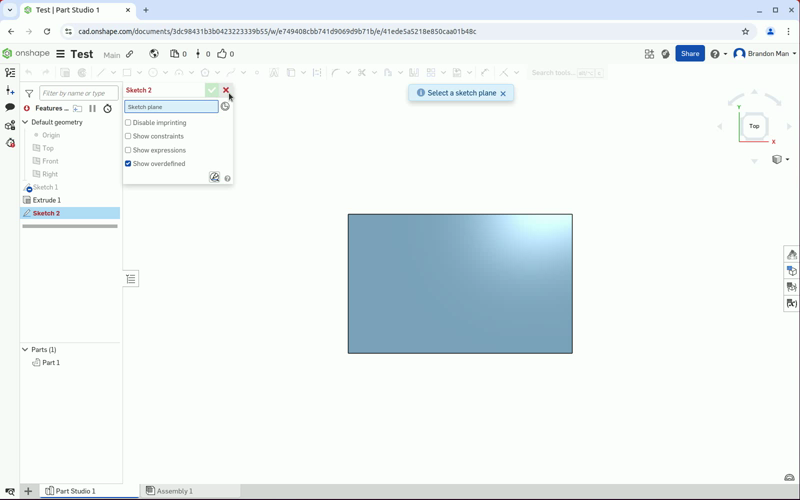
mouse_move(73, 150)
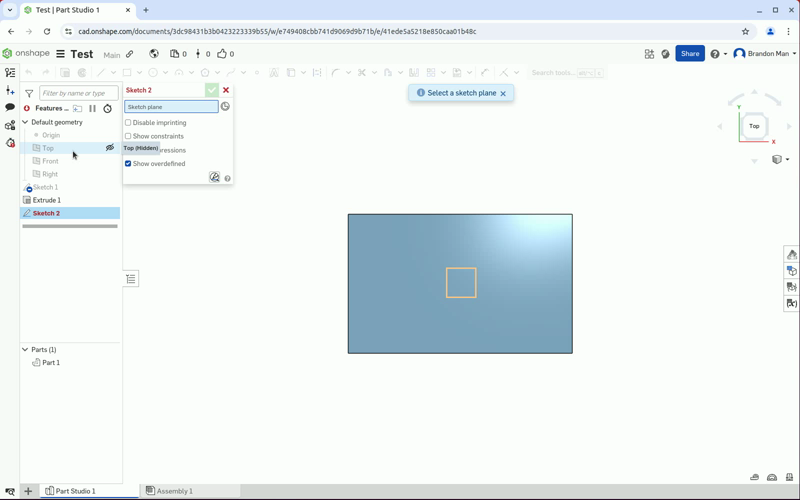
click(73, 150)
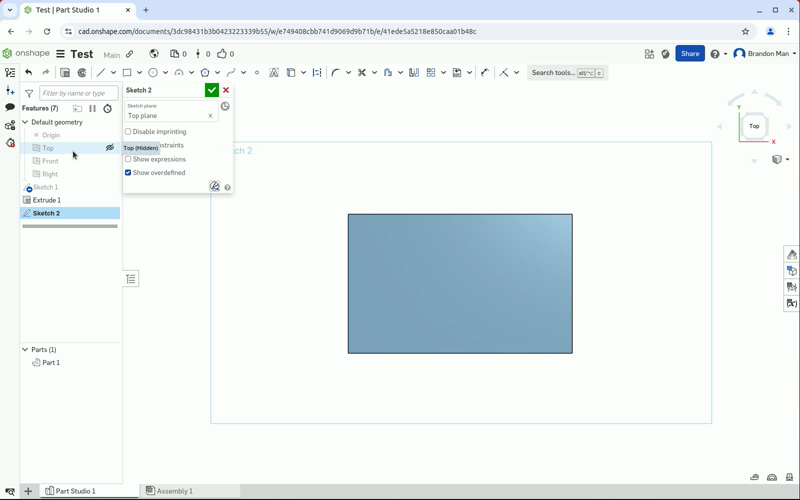
mouse_move(73, 352)
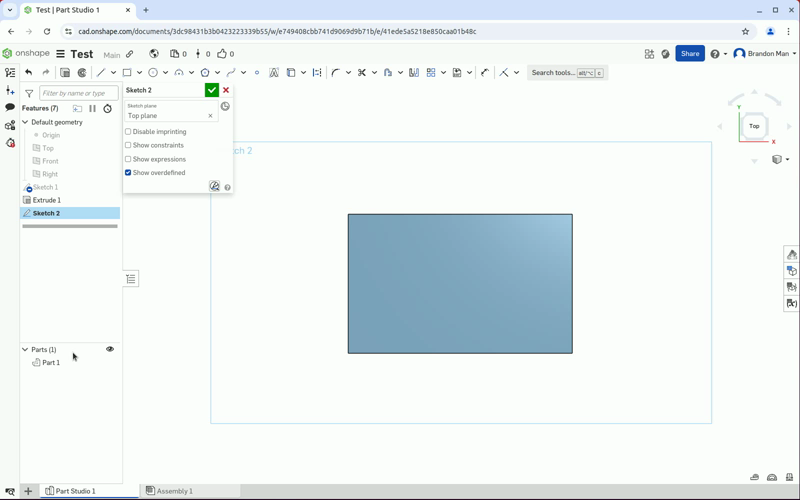
key(y)
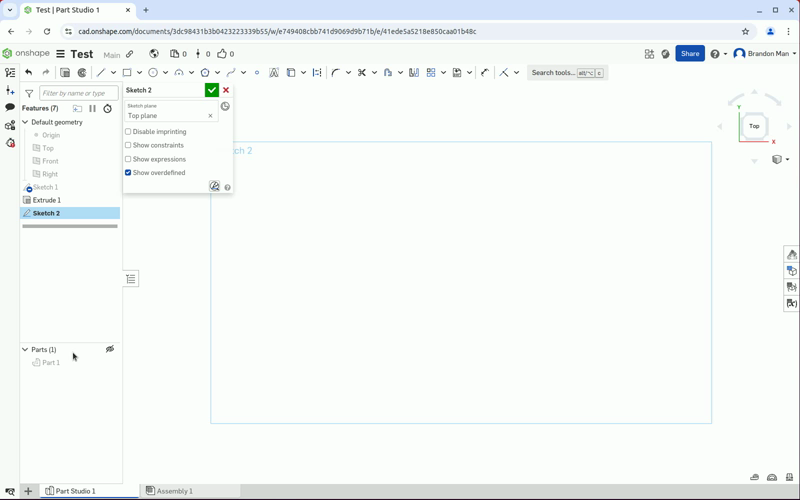
key(c)
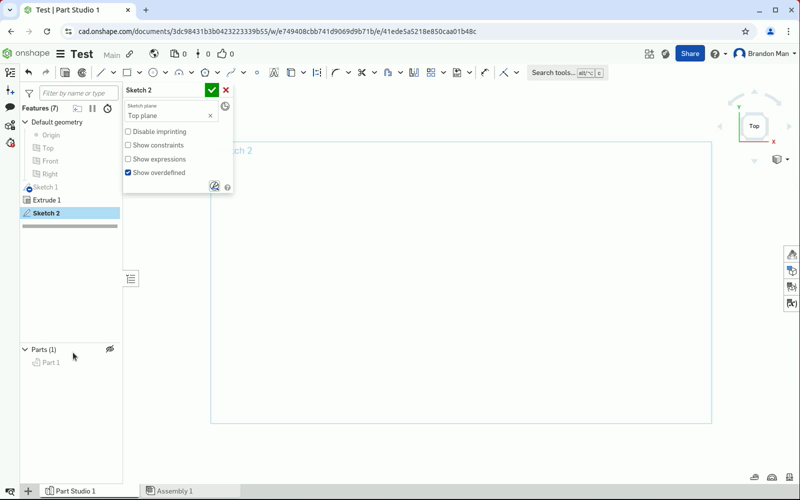
key_down(shift)
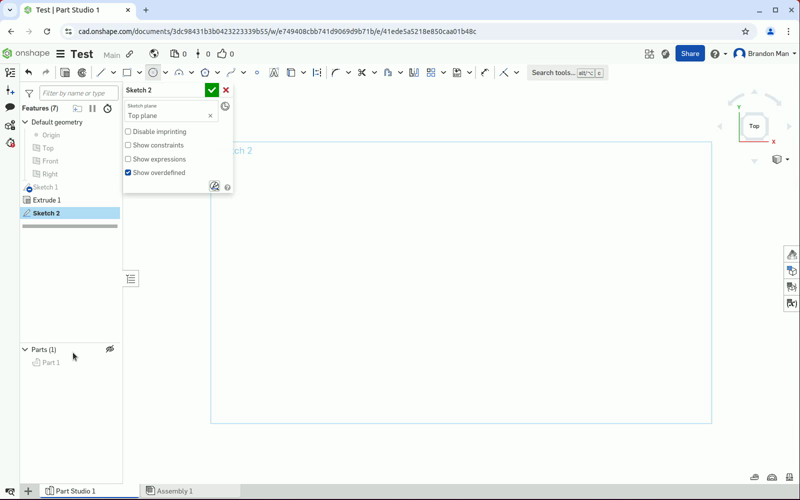
mouse_move(461, 282)
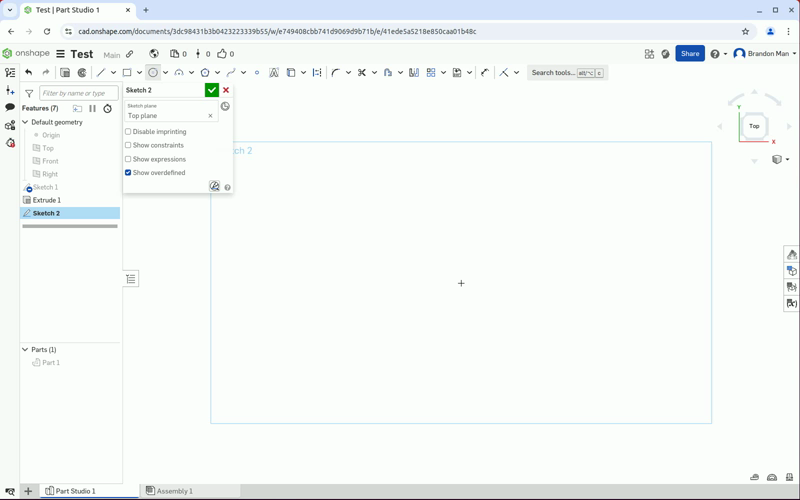
click(461, 282)
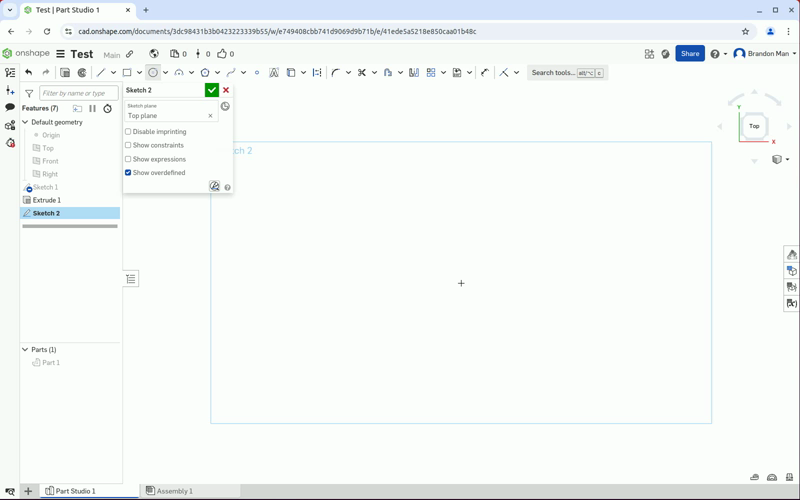
key_up(shift)
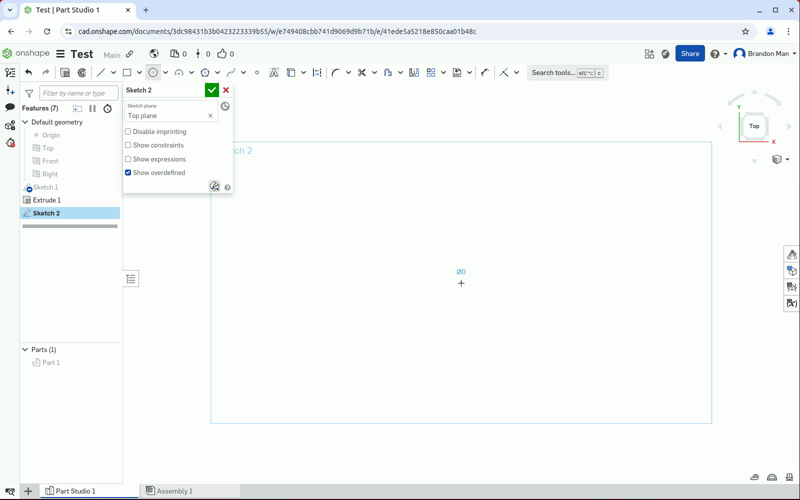
mouse_move(493, 282)
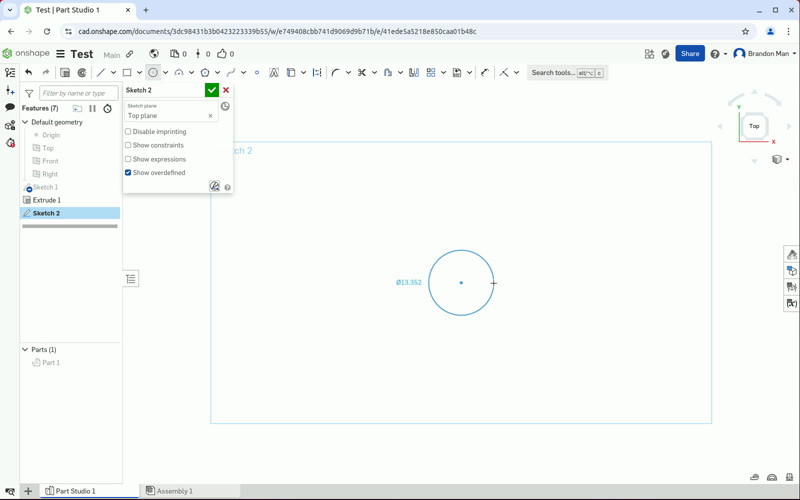
click(493, 282)
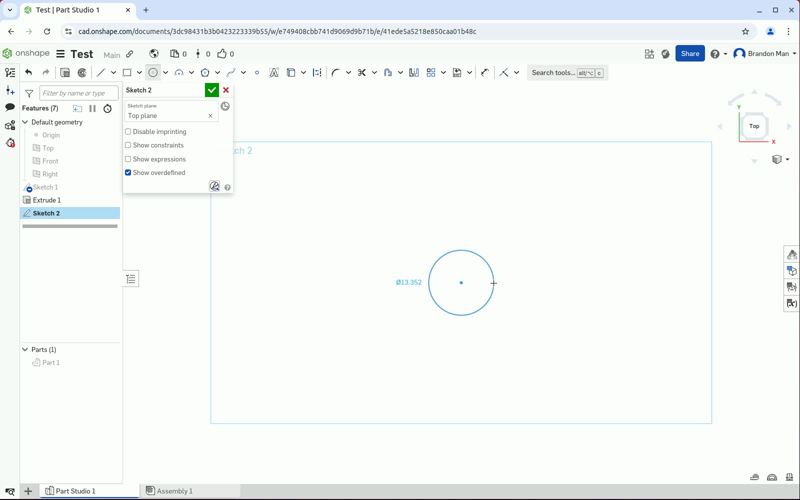
key(esc)
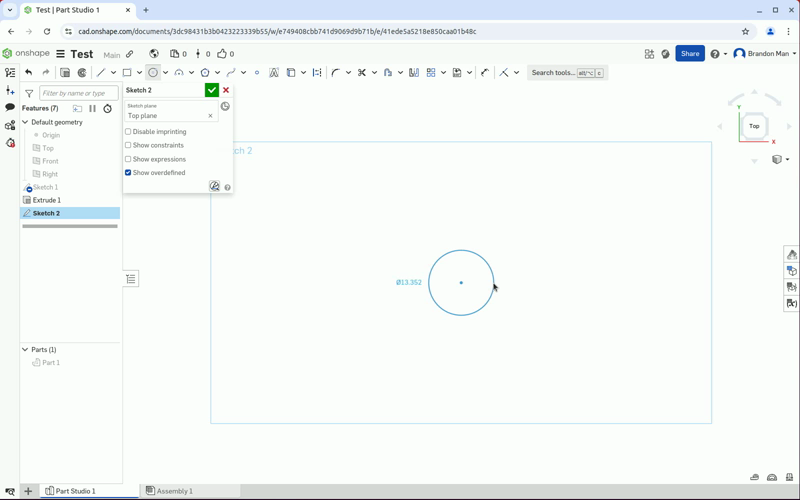
mouse_move(454, 288)
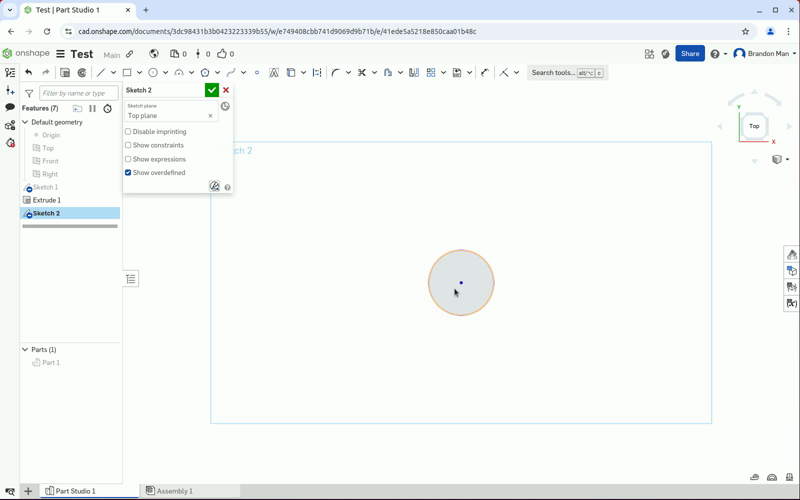
click(454, 288)
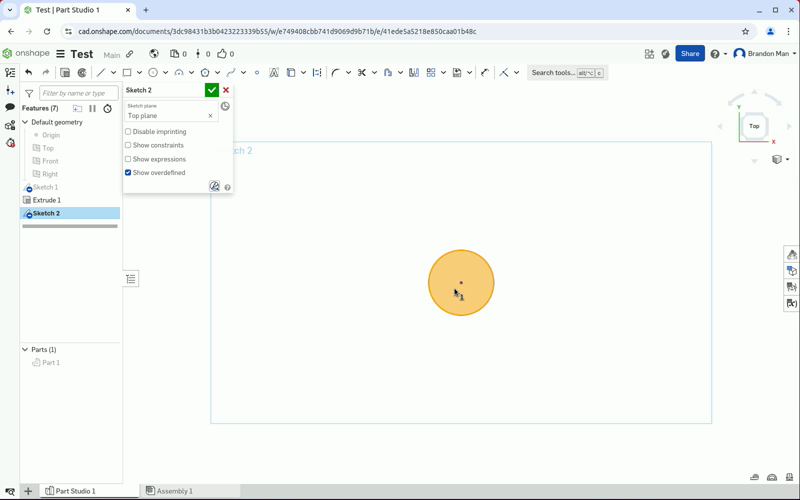
mouse_move(73, 352)
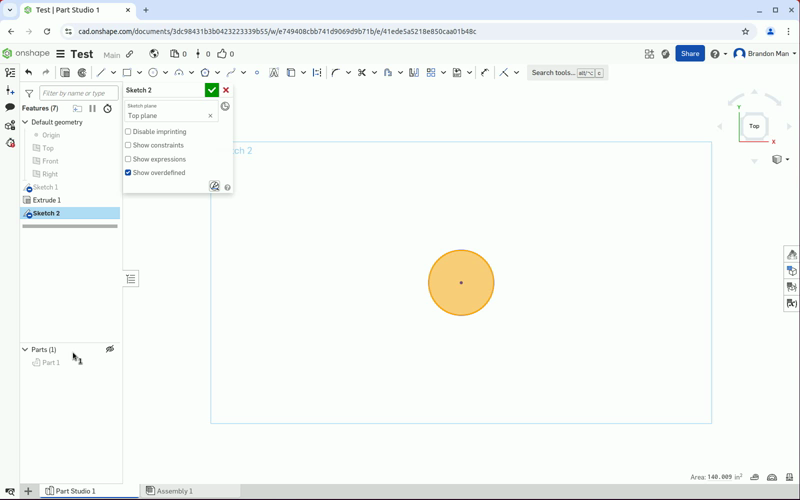
key(shift+y)
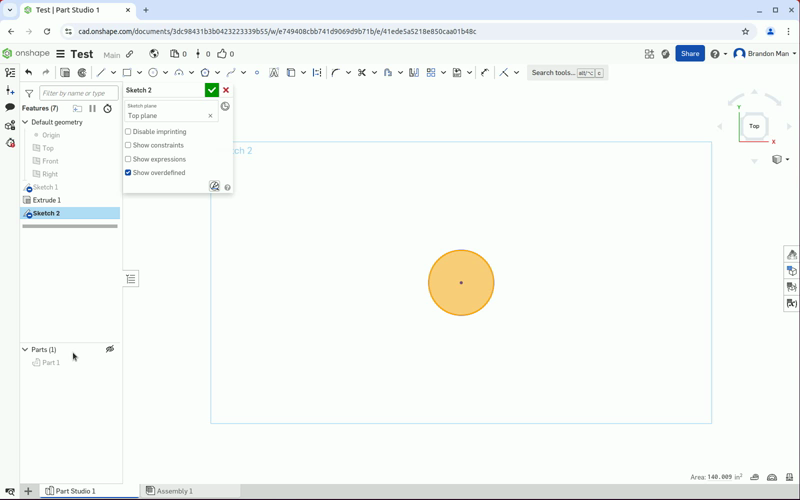
key(shift+e)
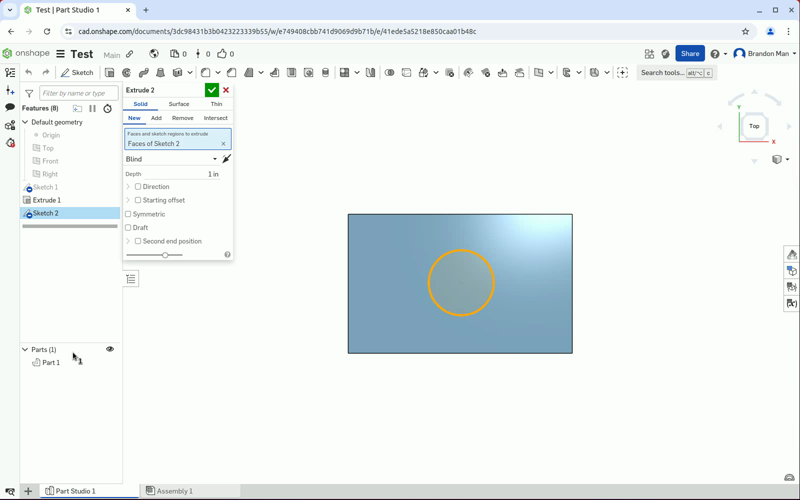
mouse_move(143, 106)
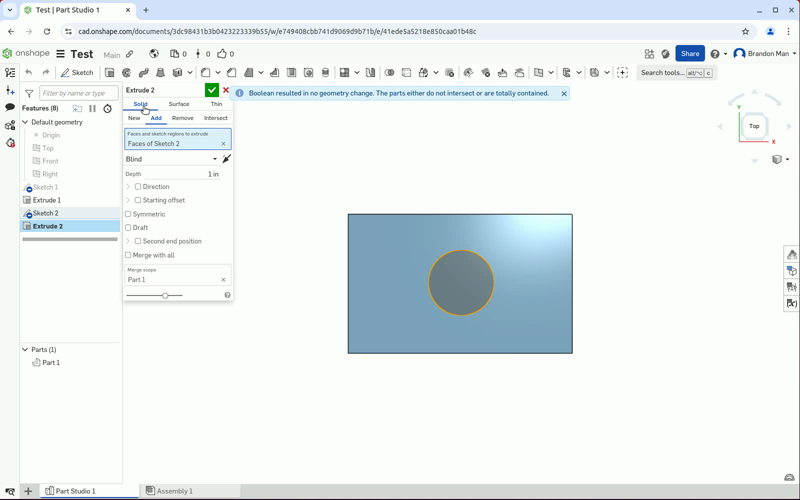
click(143, 106)
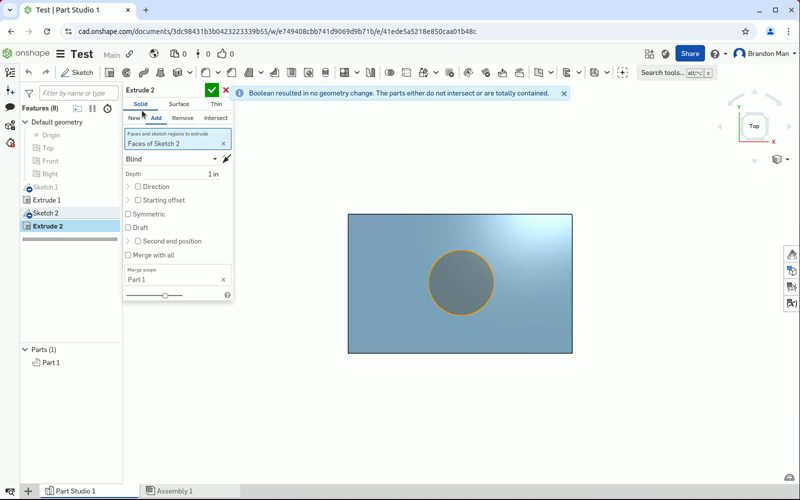
mouse_move(137, 120)
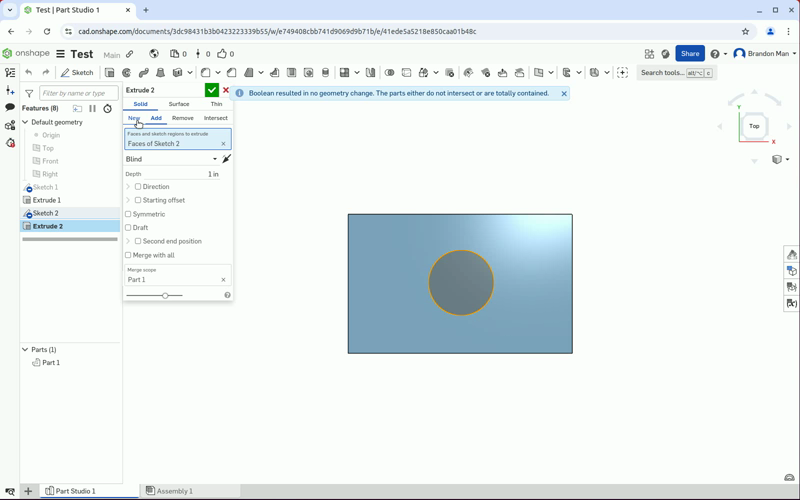
click(137, 120)
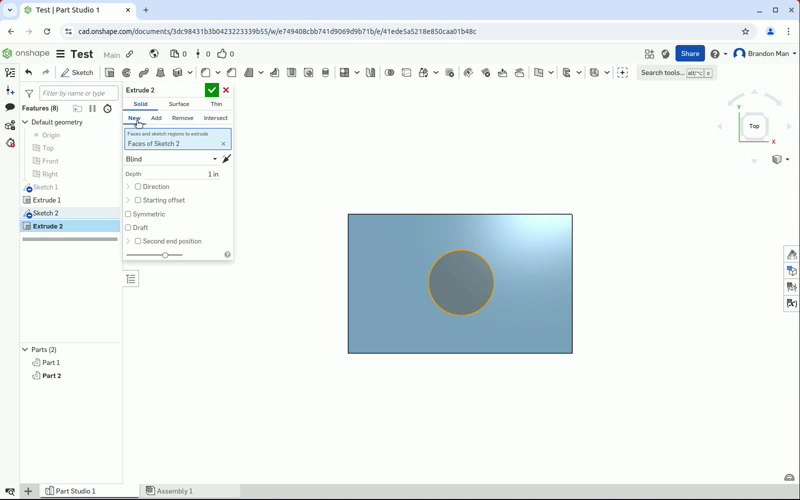
key(tab, 4)
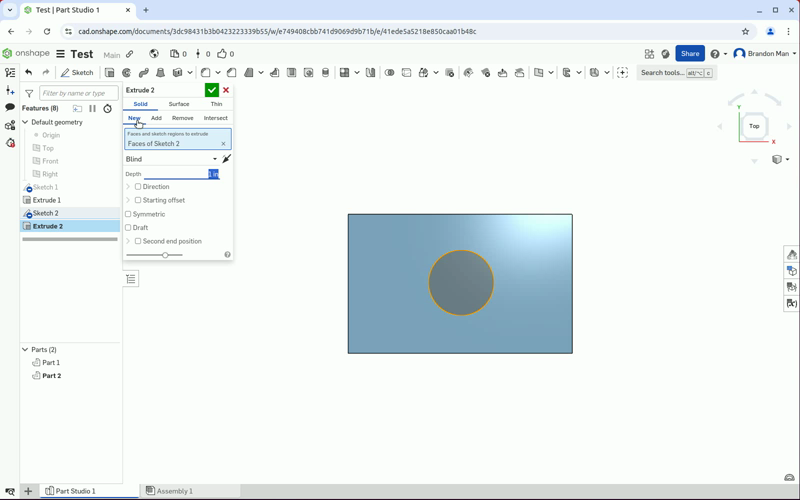
text(23.108)
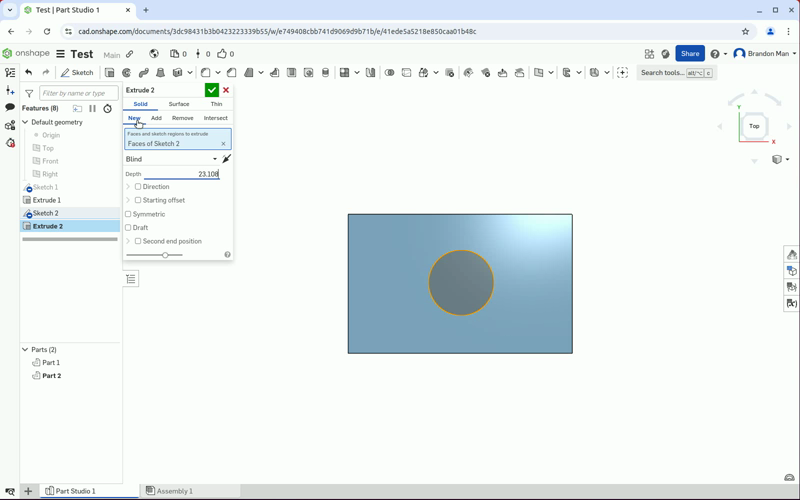
key(enter)
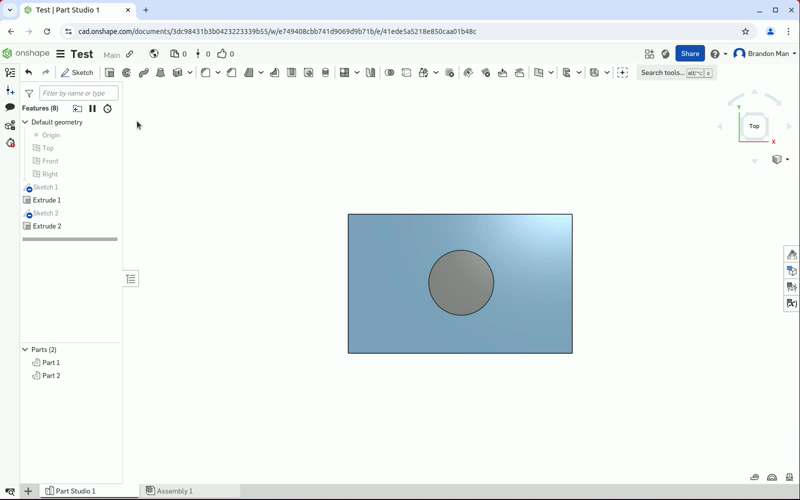
key(shift+h)
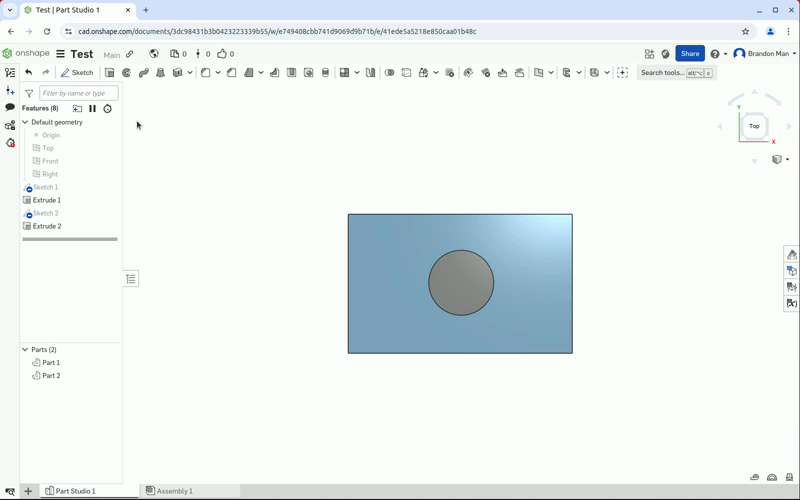
key(shift+h)
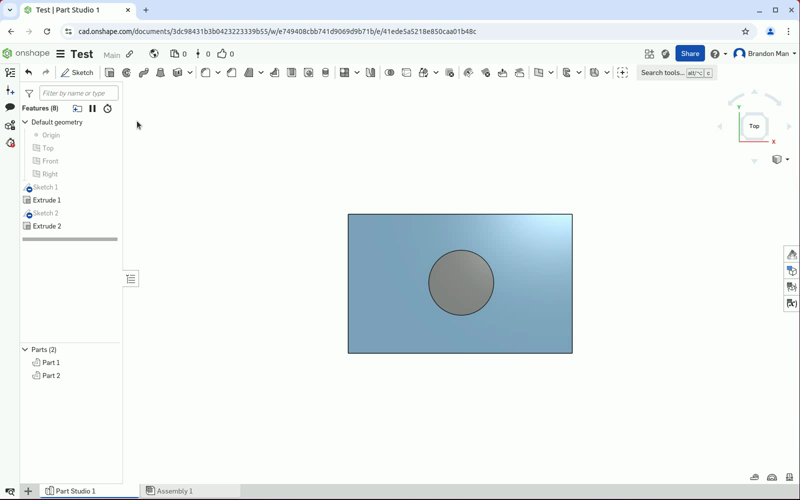
mouse_move(73, 189)
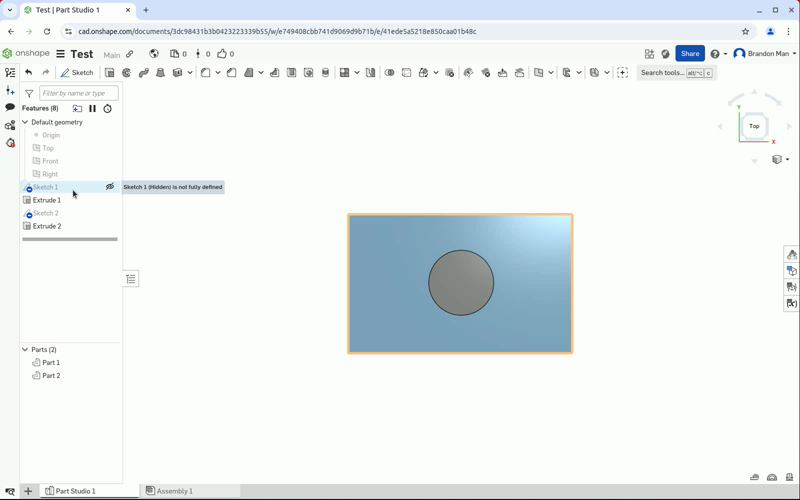
click(73, 189)
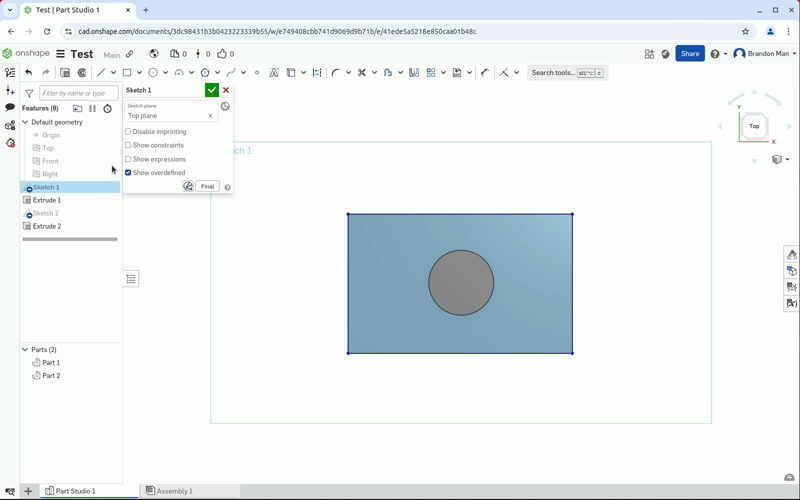
mouse_move(229, 92)
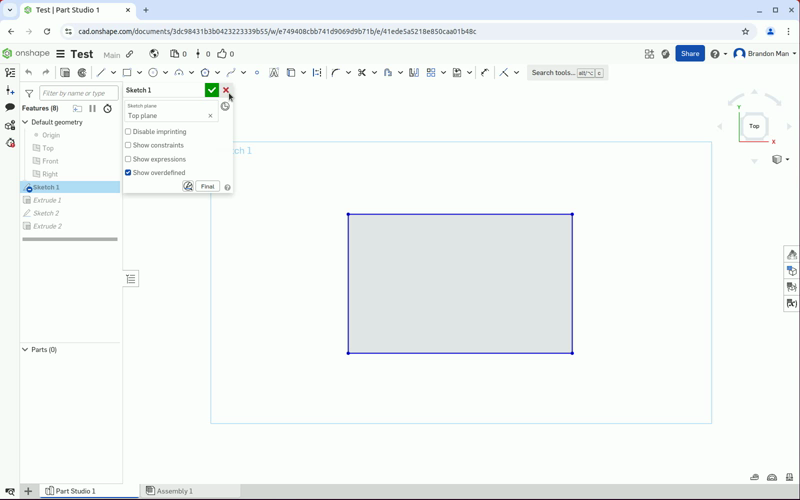
click(229, 92)
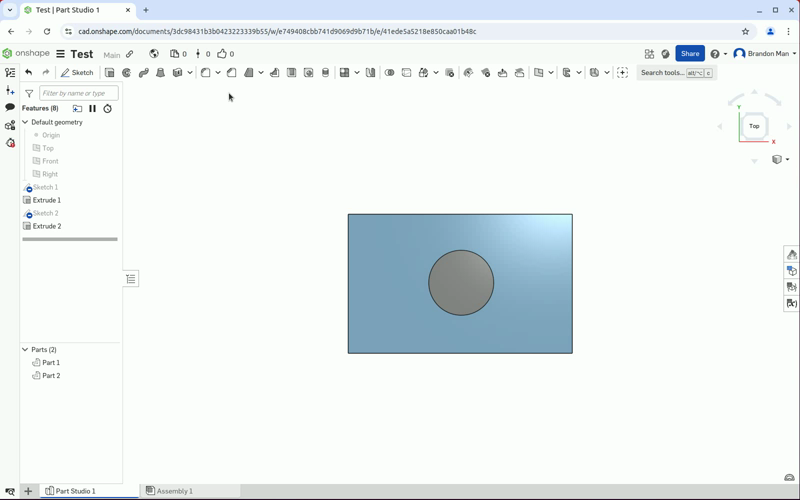
mouse_move(73, 352)
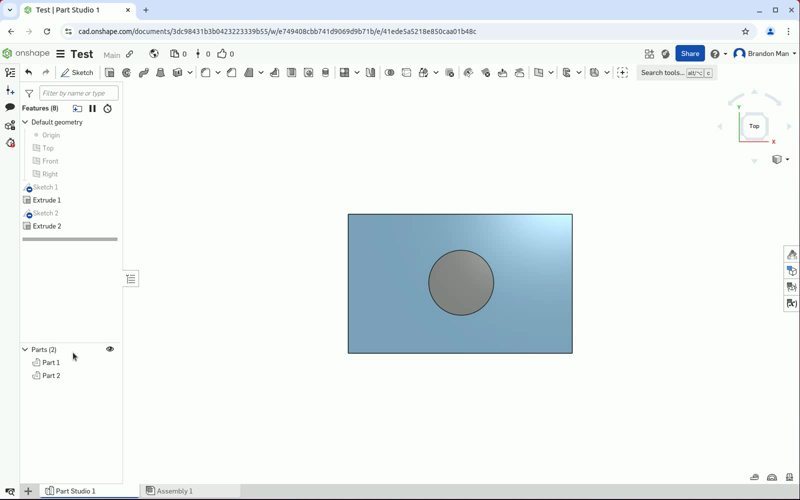
key(y)
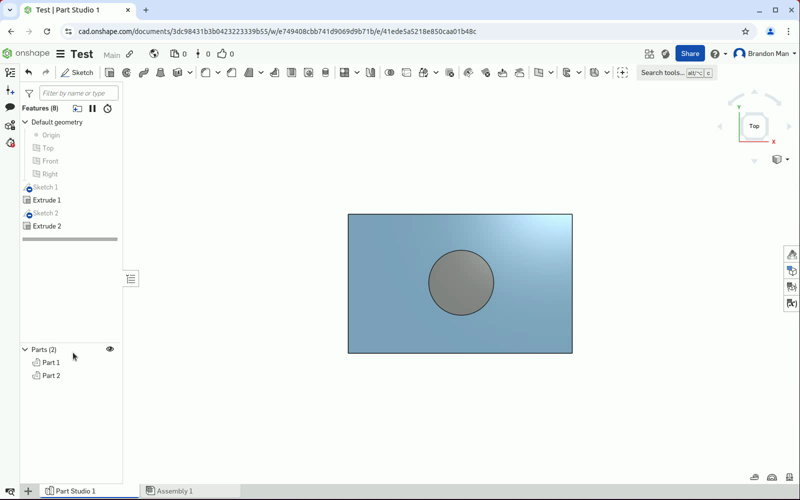
key(shift+p)
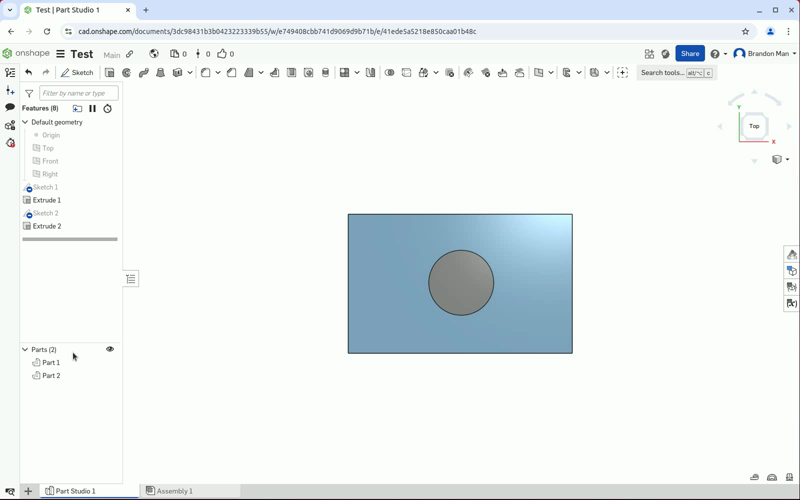
key(space)
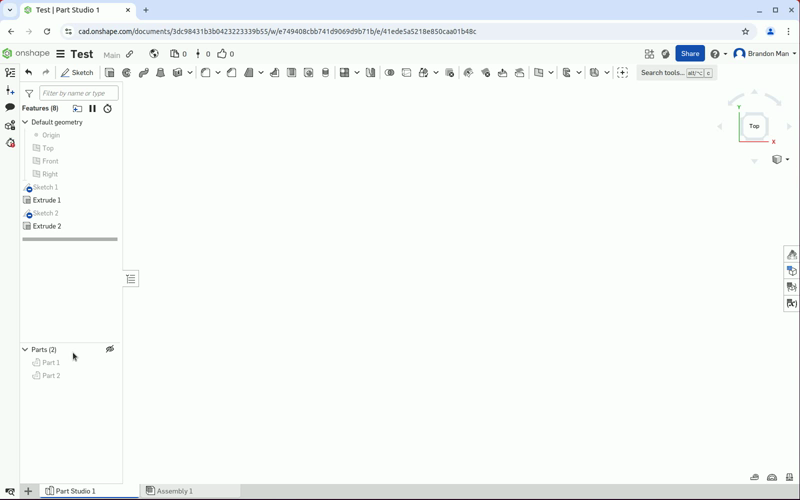
key_down(shift)
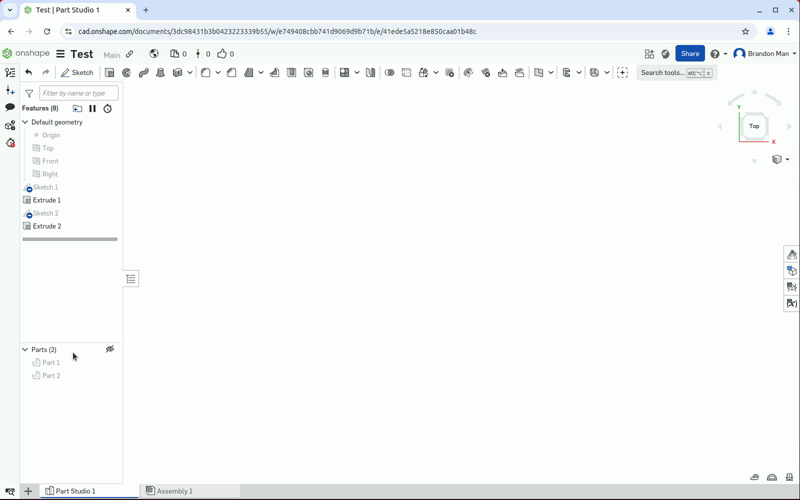
key(up)
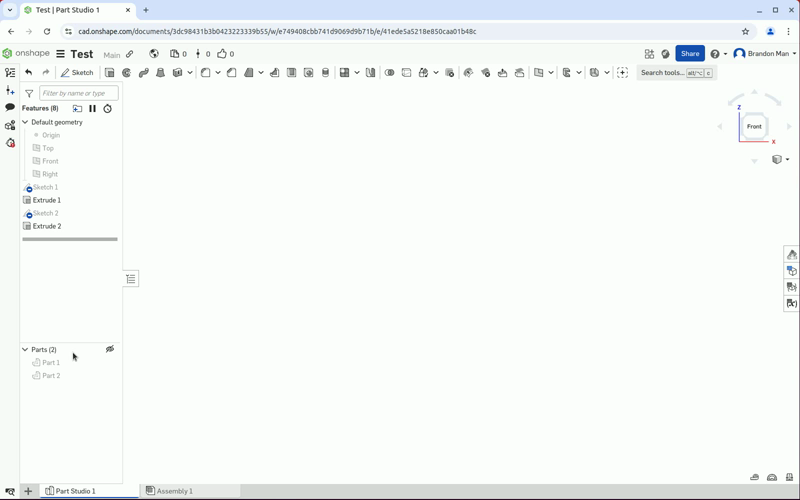
key_up(shift)
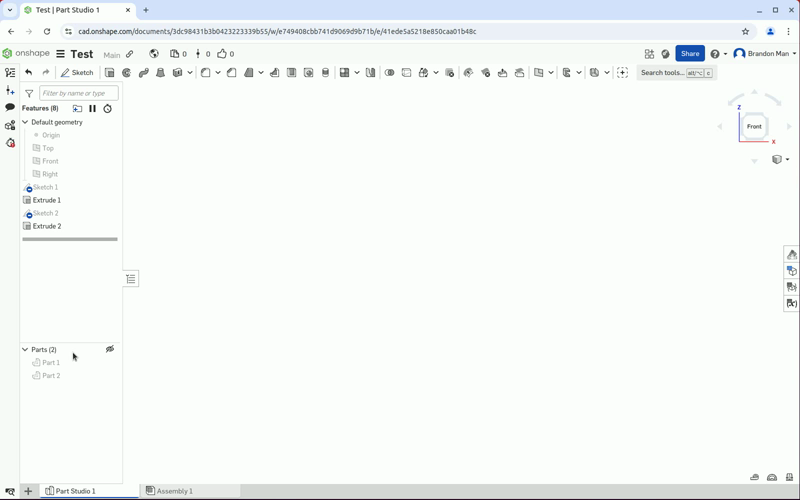
mouse_move(73, 352)
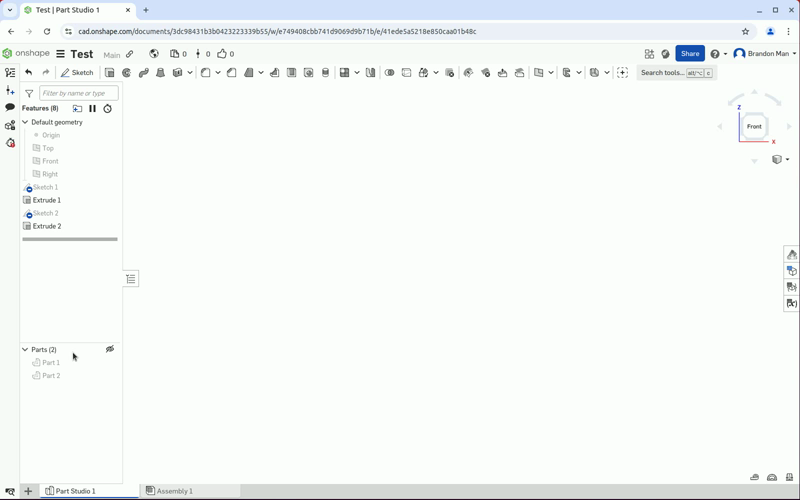
key(shift+y)
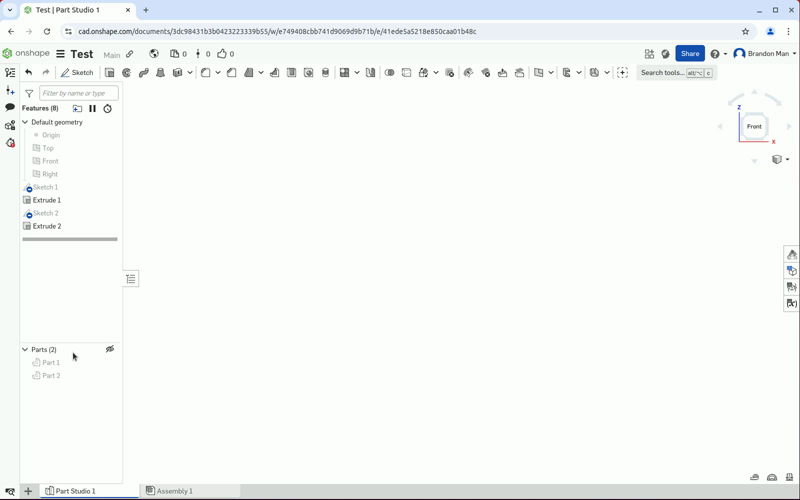
key(shift+s)
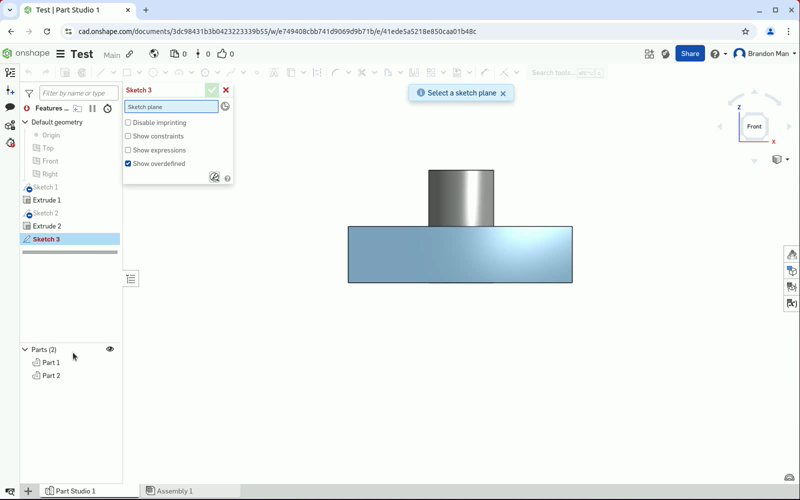
mouse_move(73, 163)
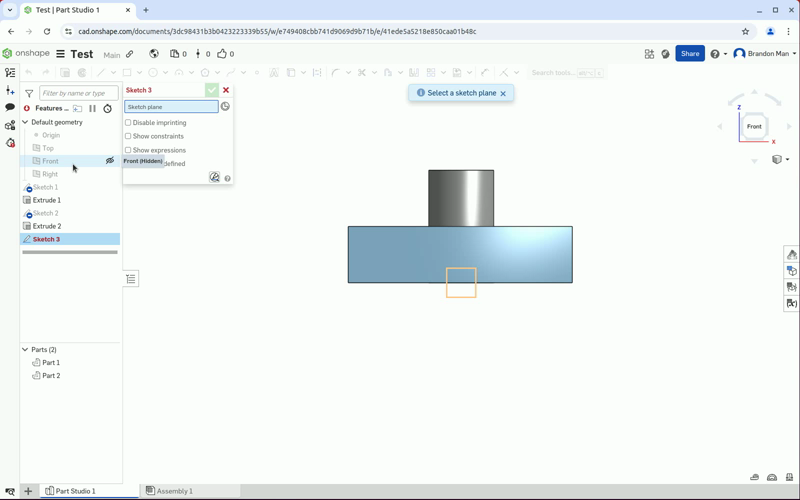
click(73, 163)
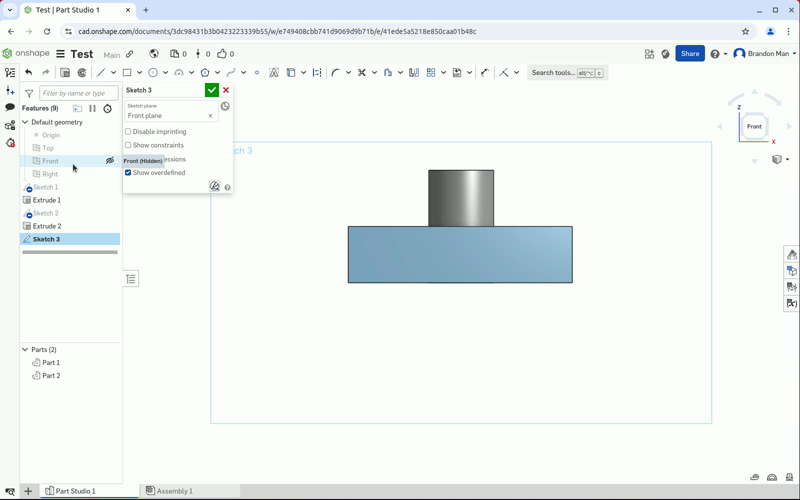
mouse_move(73, 352)
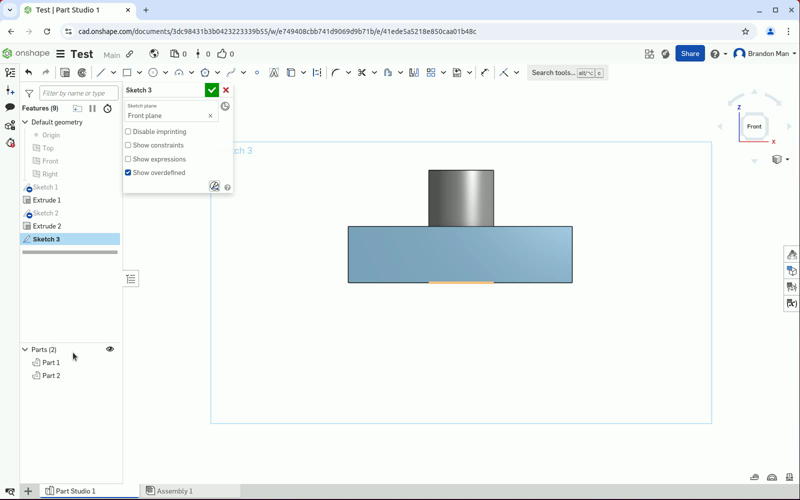
key(y)
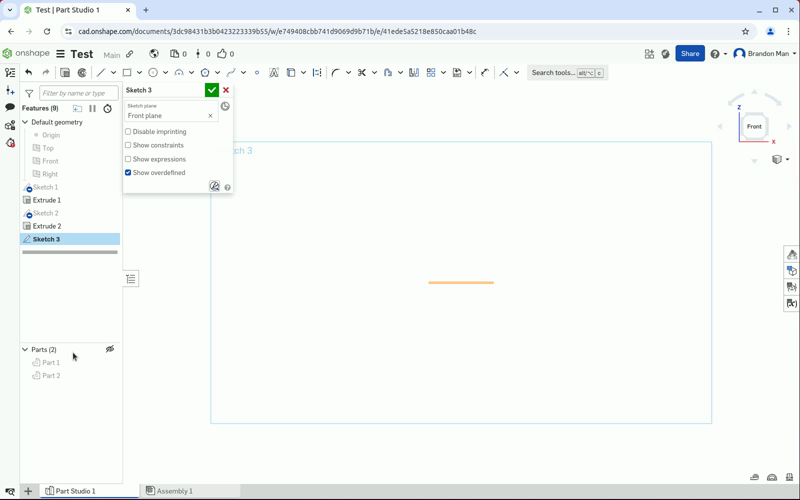
key(l)
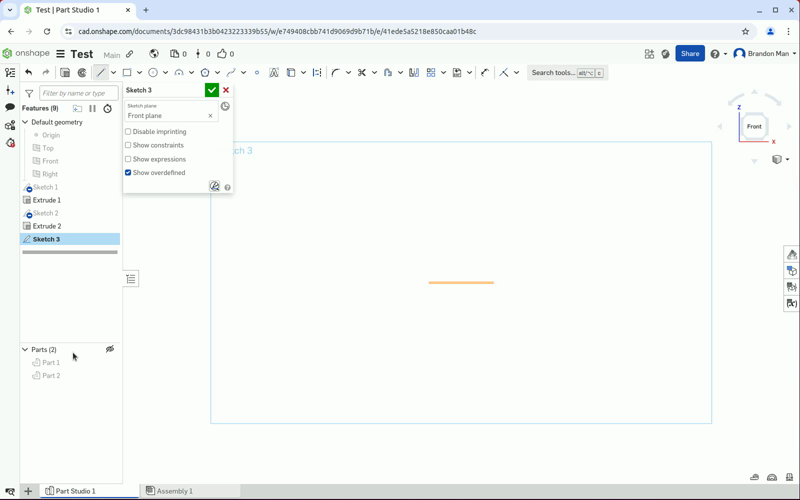
key_down(shift)
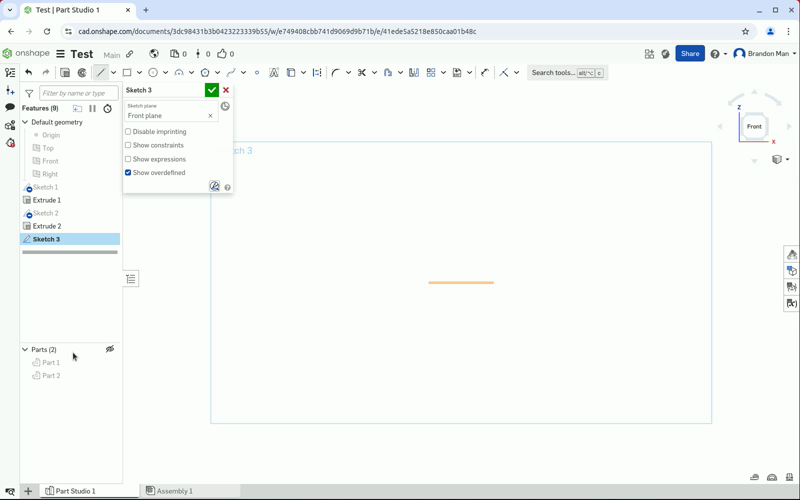
mouse_move(429, 170)
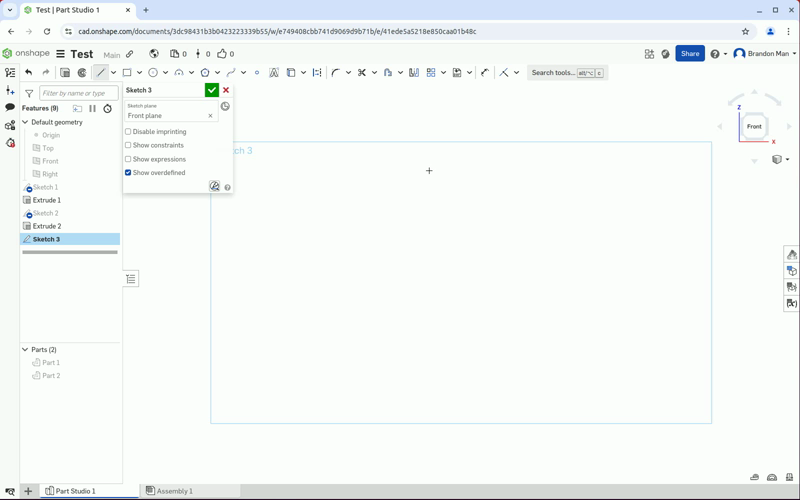
click(429, 170)
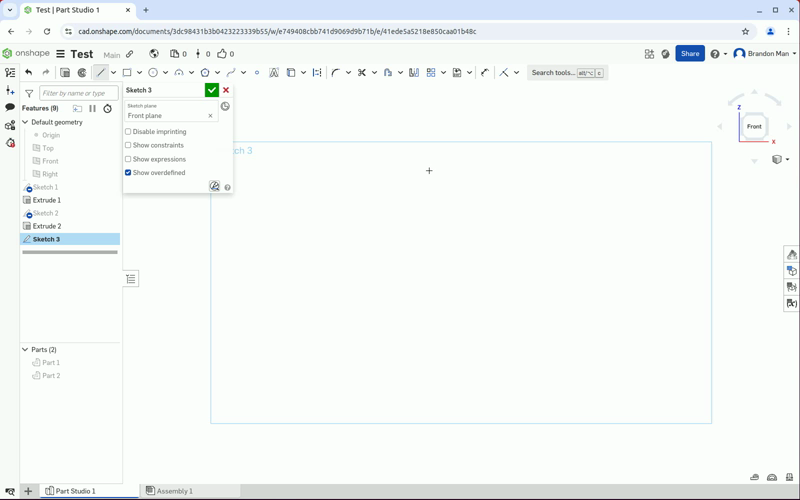
key_up(shift)
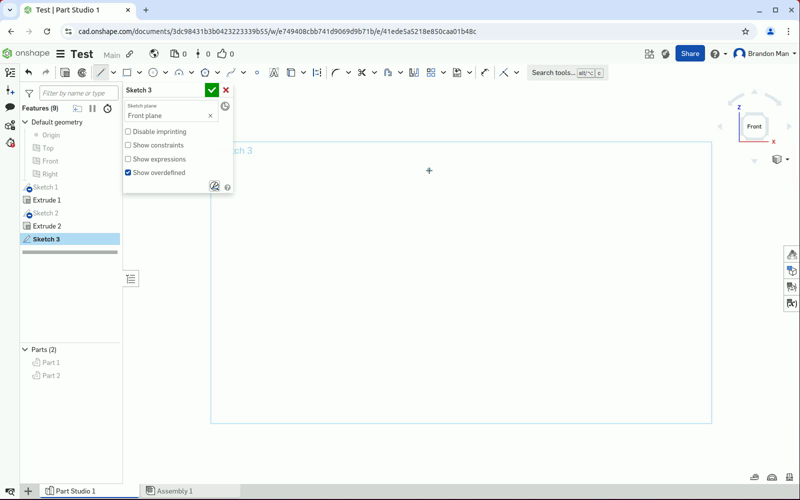
key_down(shift)
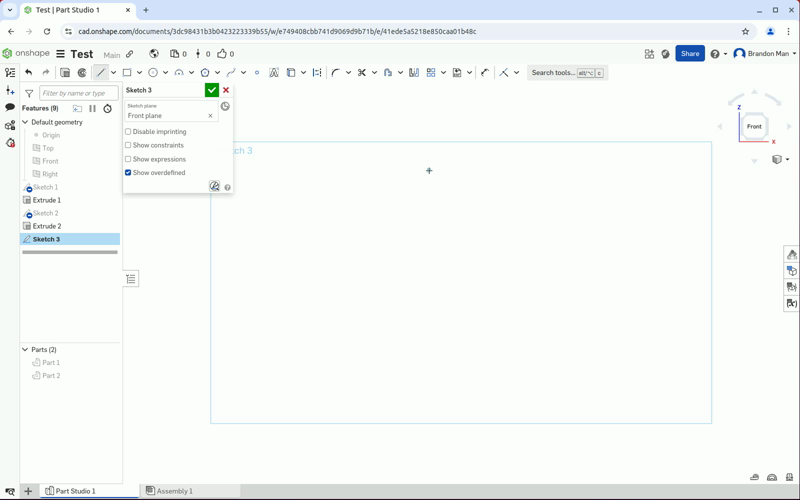
mouse_move(492, 189)
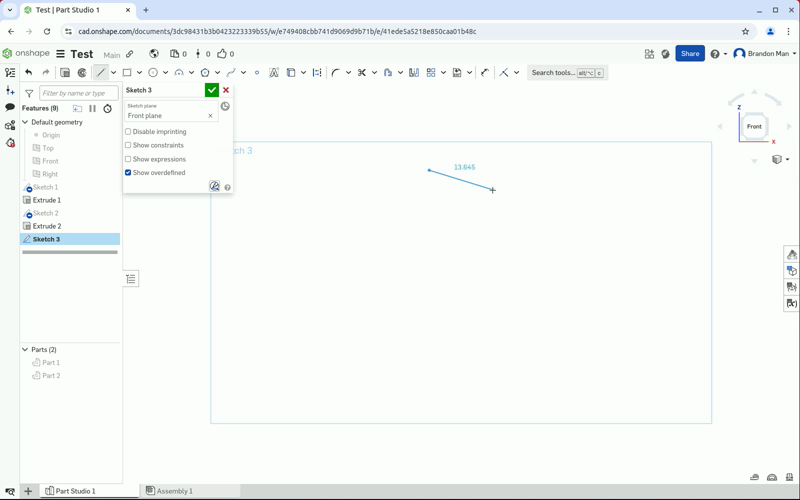
click(492, 189)
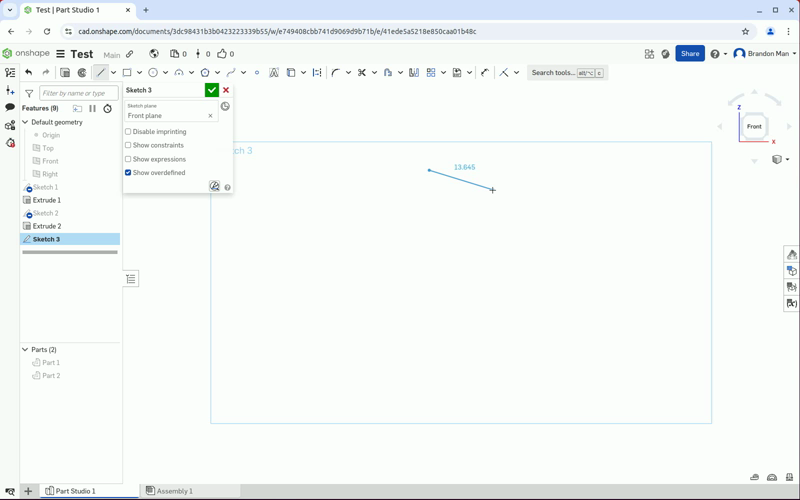
key_up(shift)
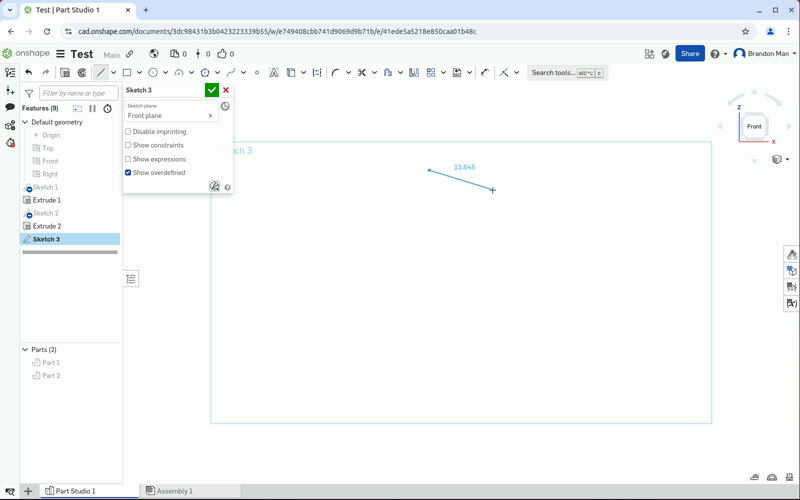
key_down(shift)
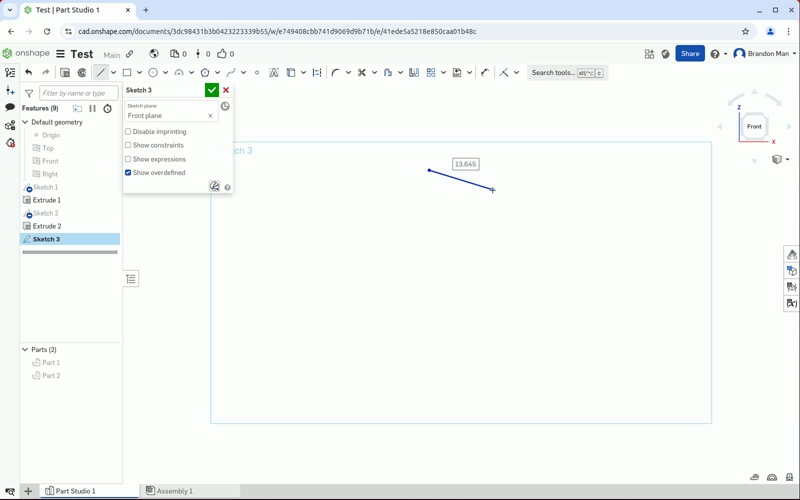
mouse_move(522, 189)
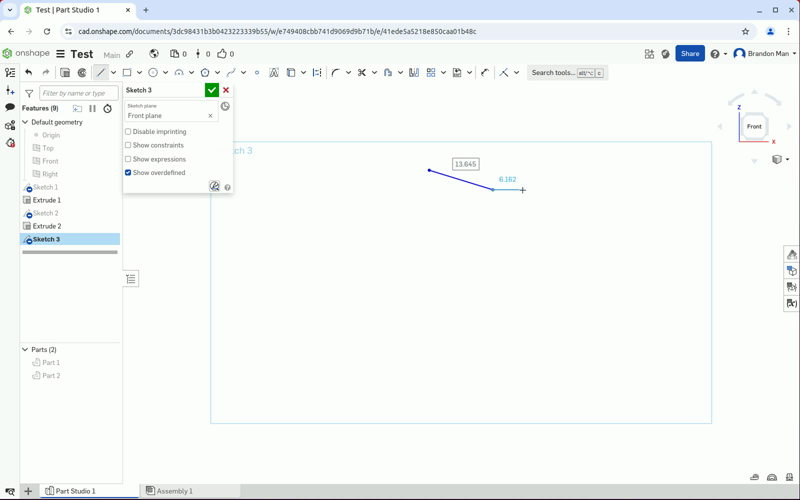
mouse_move(492, 170)
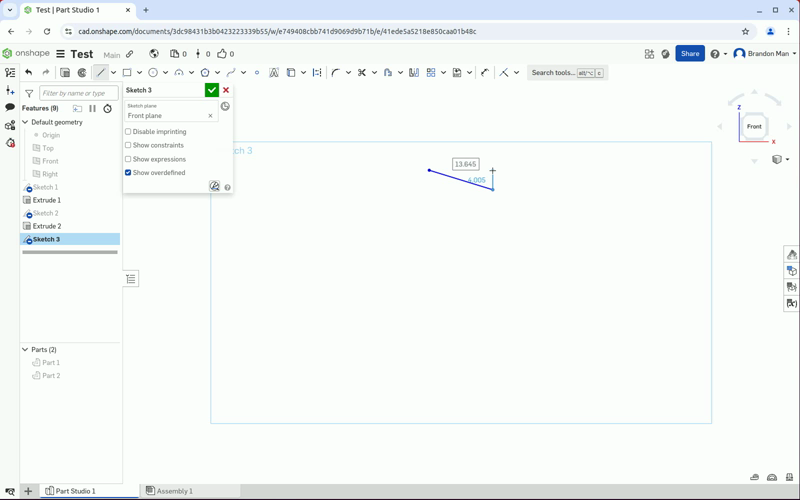
click(492, 170)
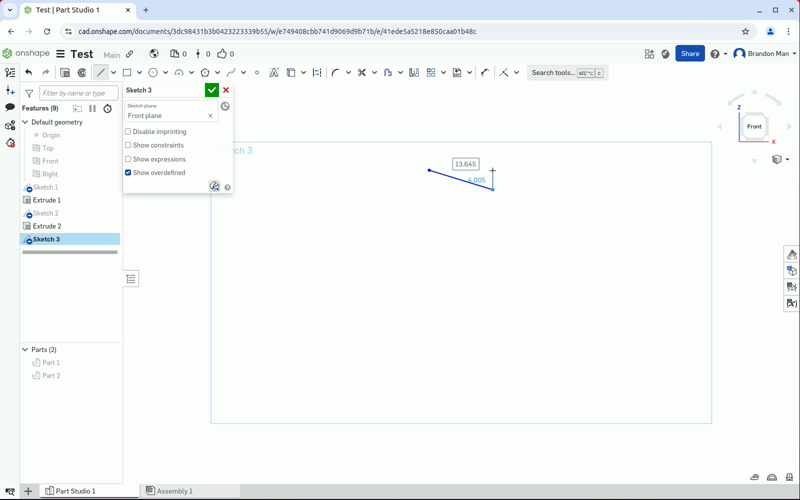
key_up(shift)
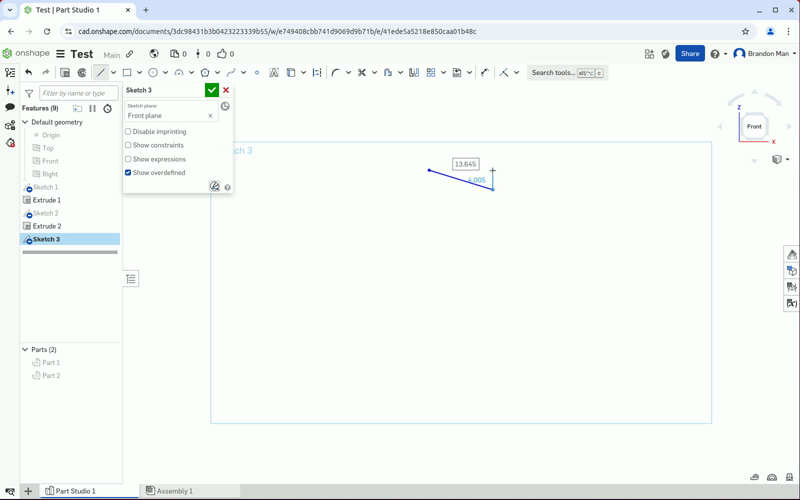
key_down(shift)
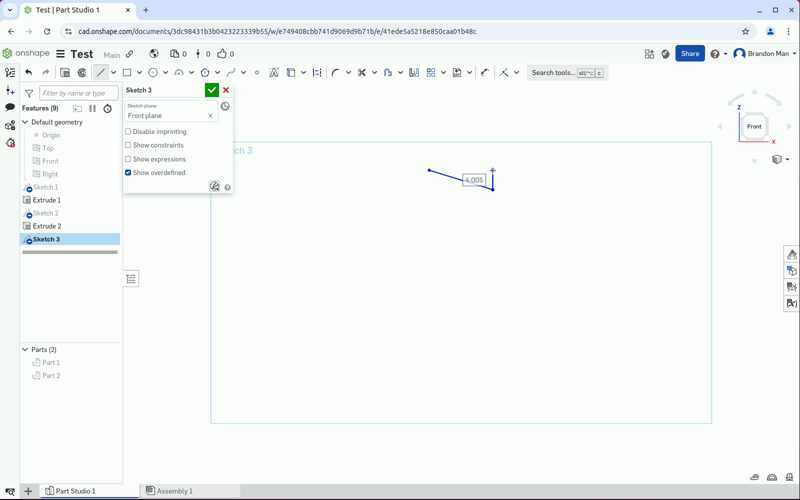
mouse_move(429, 170)
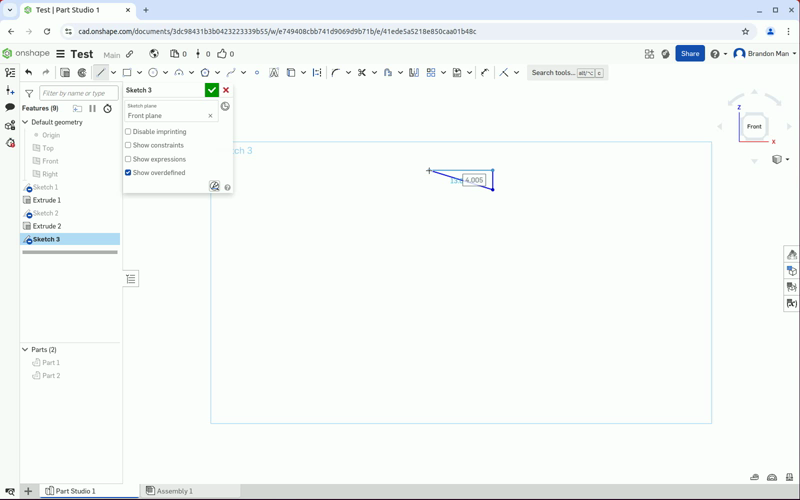
key_up(shift)
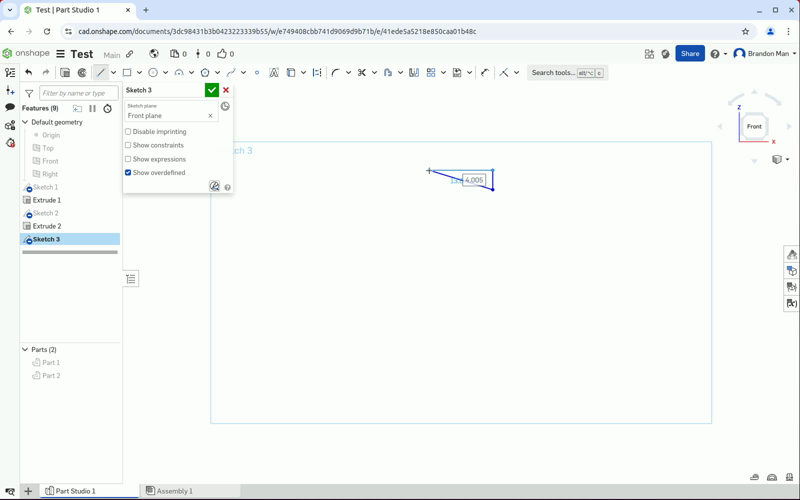
click(429, 170)
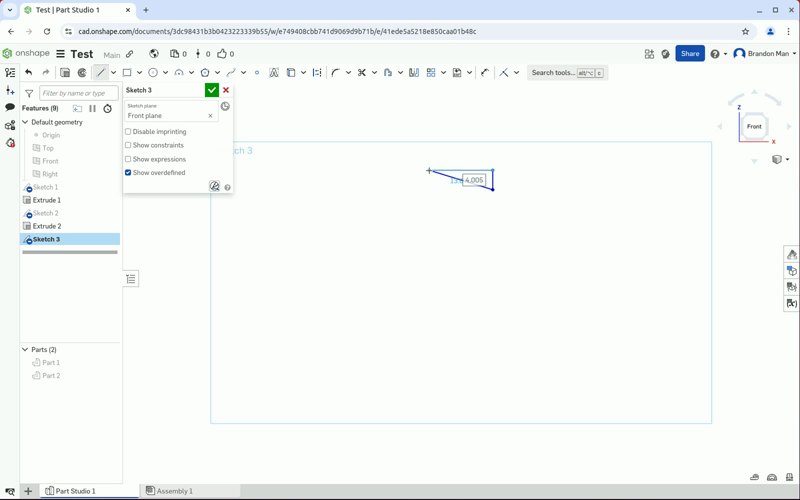
key(esc)
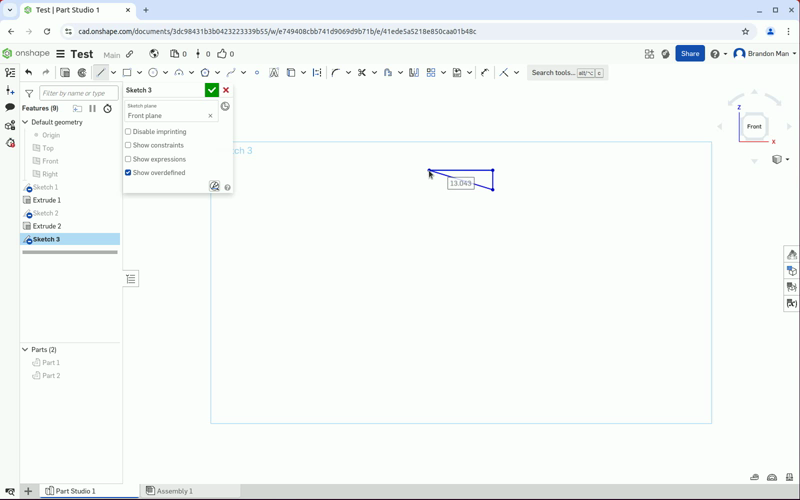
mouse_move(466, 176)
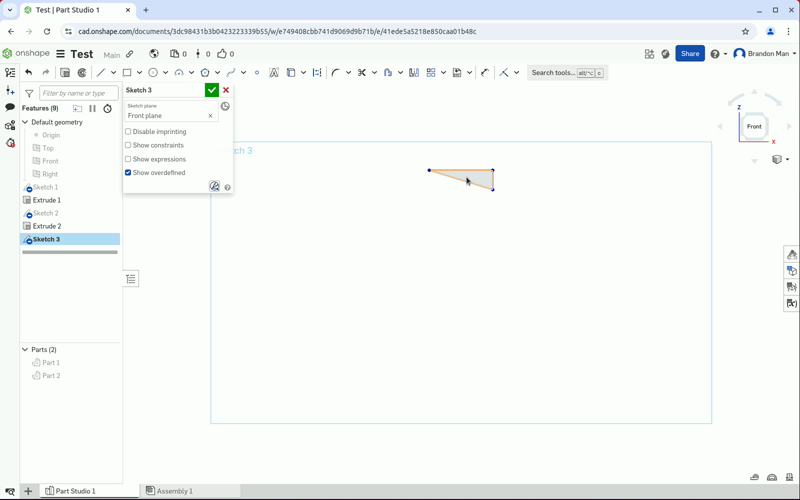
scroll(6)
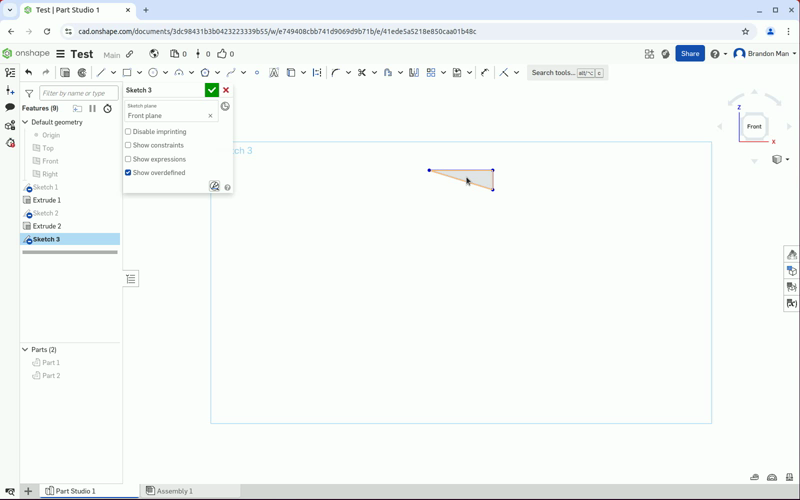
scroll(6)
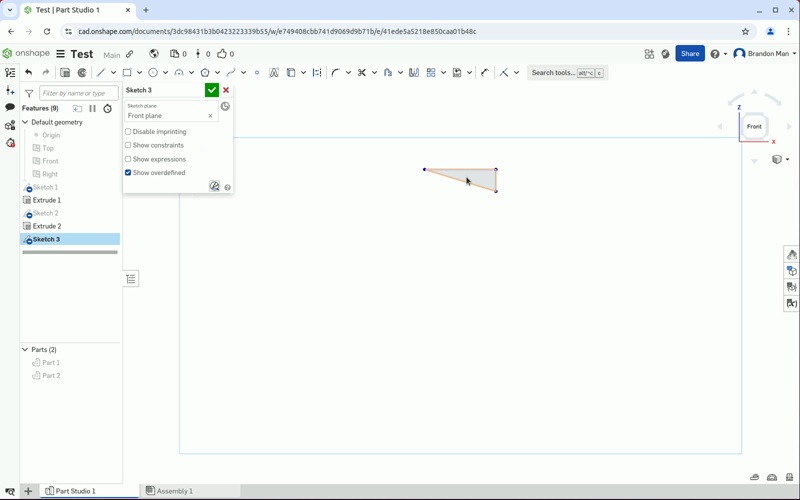
scroll(6)
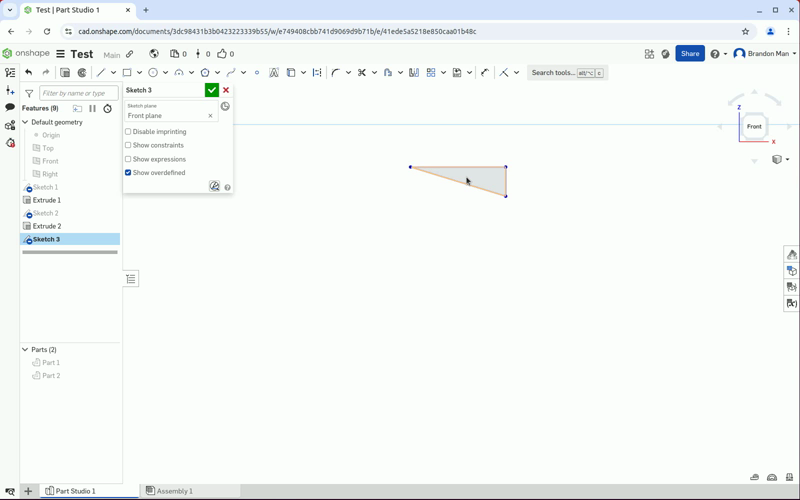
scroll(6)
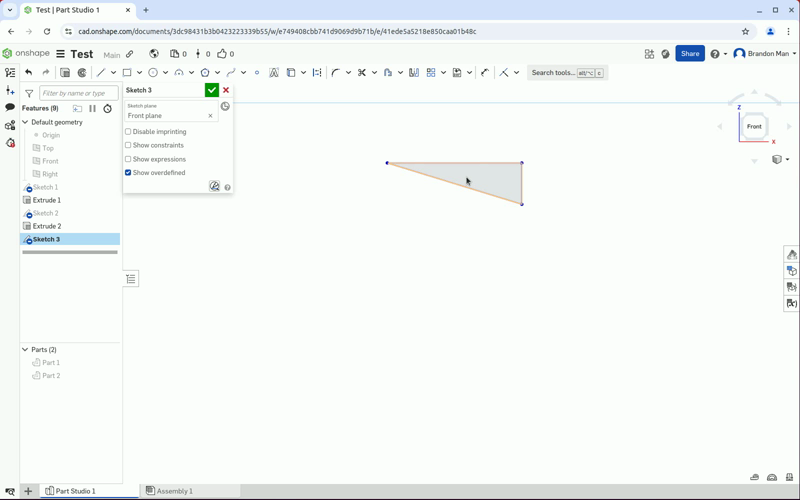
scroll(6)
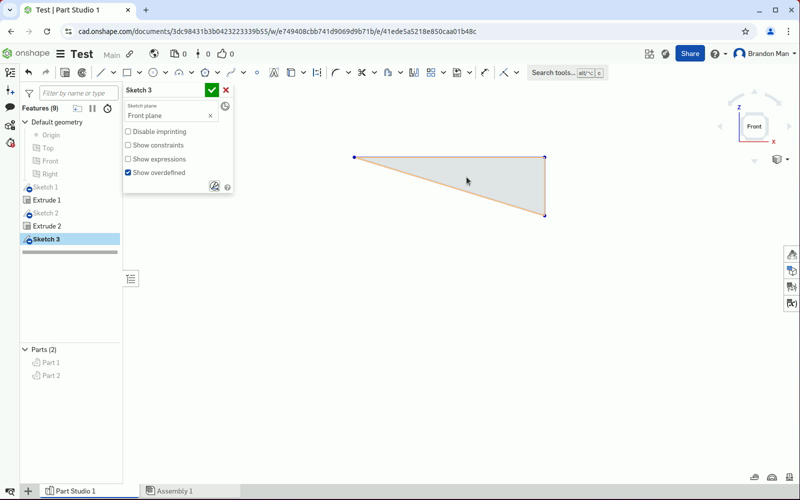
scroll(6)
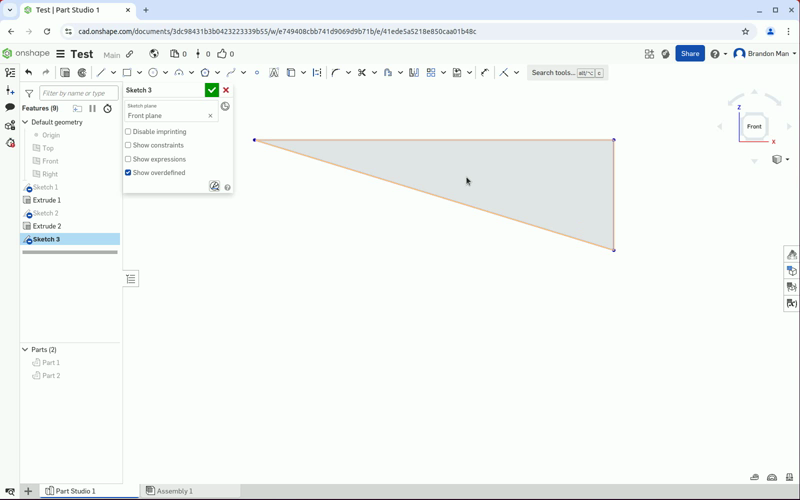
scroll(6)
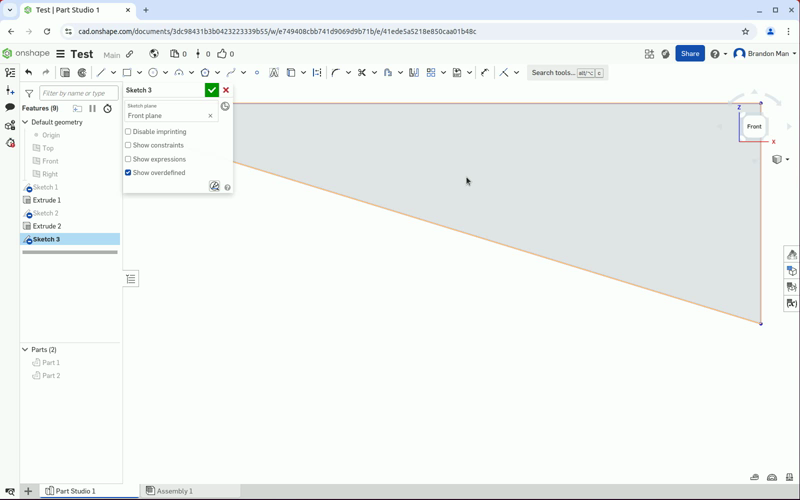
click(466, 176)
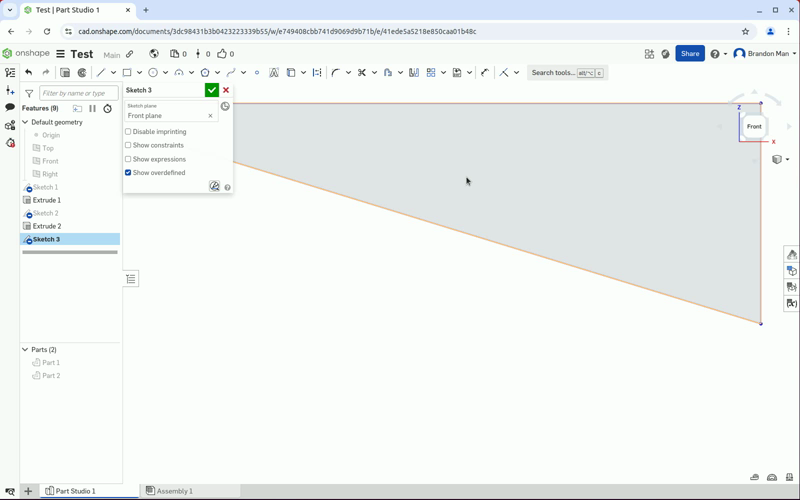
scroll(-6)
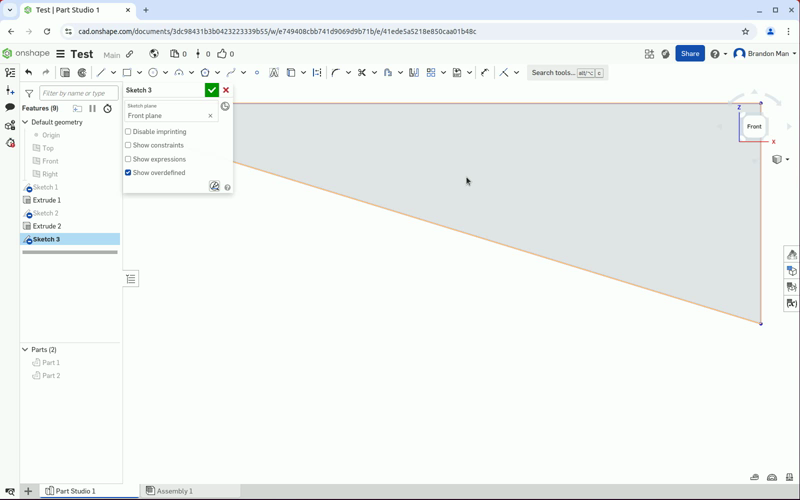
scroll(-6)
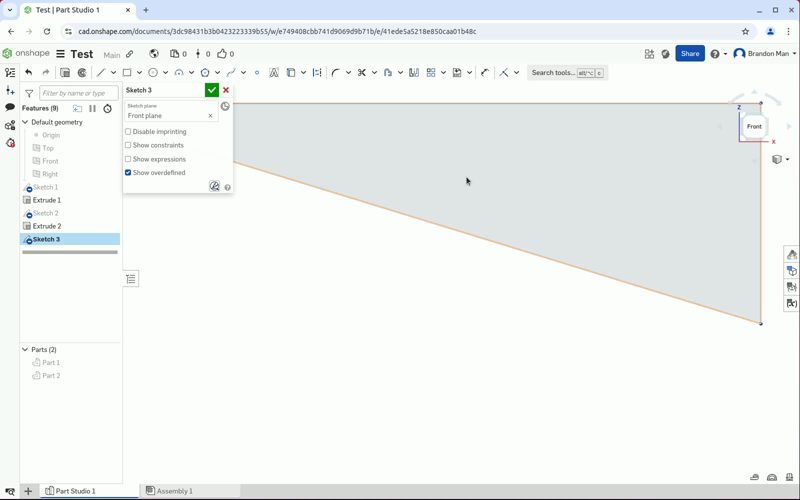
scroll(-6)
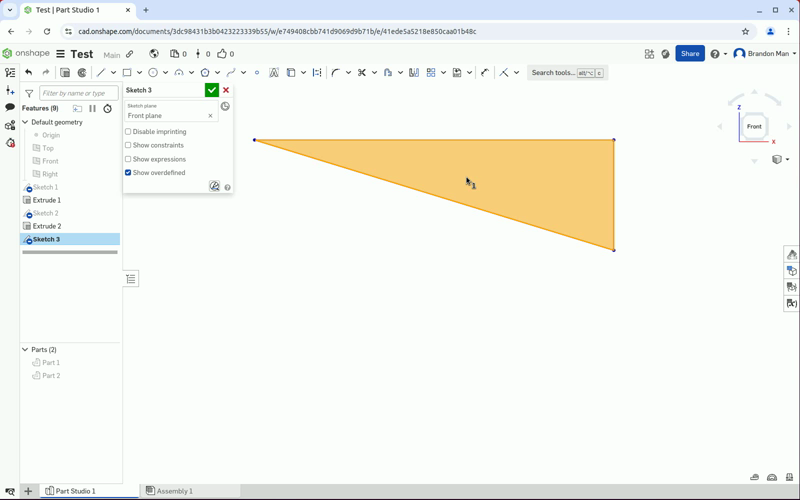
scroll(-6)
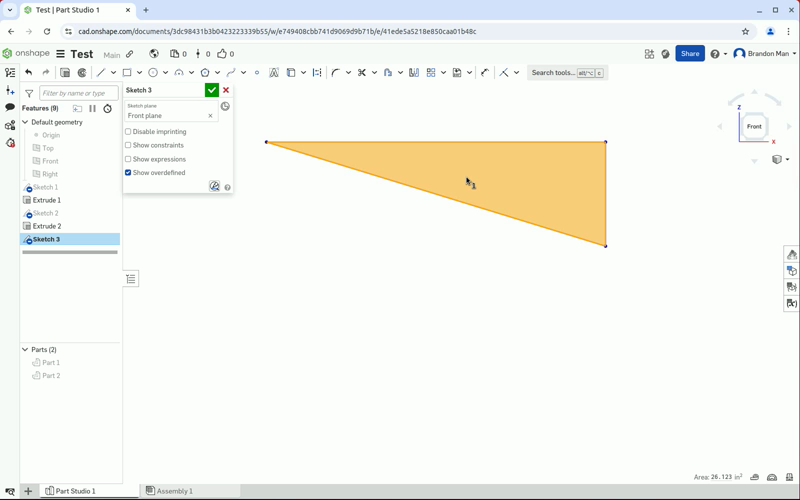
scroll(-6)
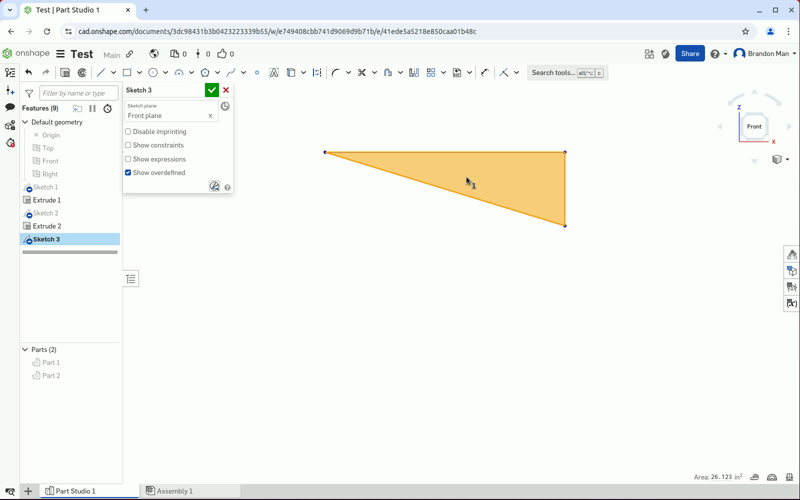
scroll(-6)
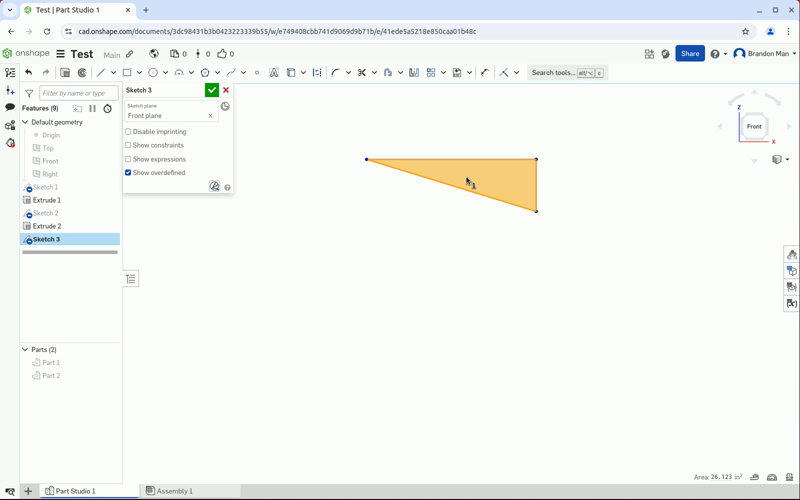
scroll(-6)
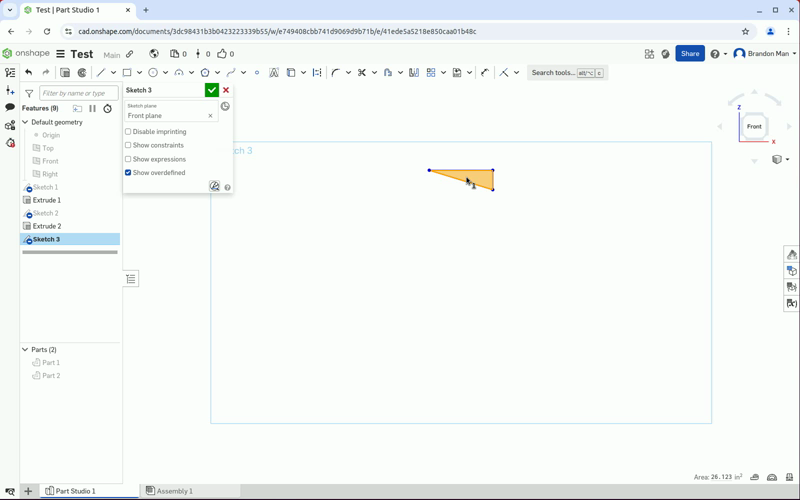
mouse_move(73, 352)
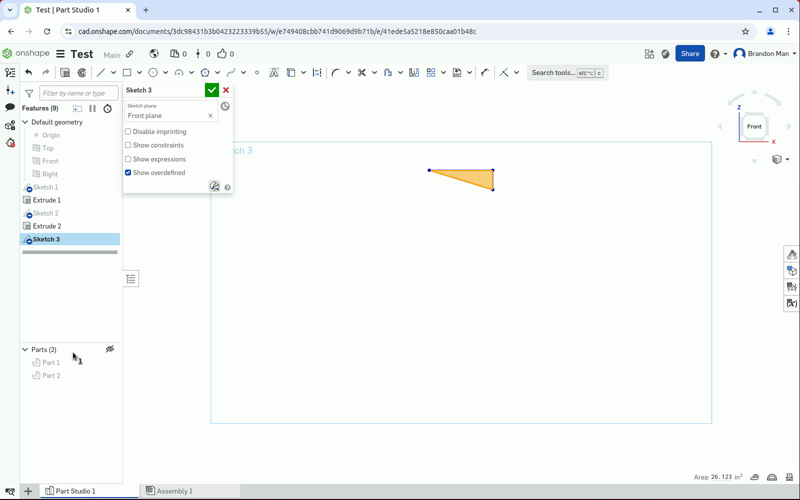
key(shift+y)
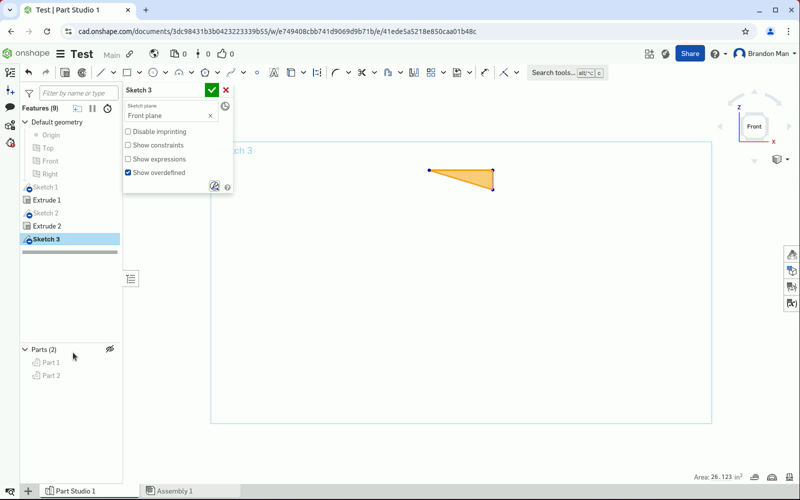
key(shift+e)
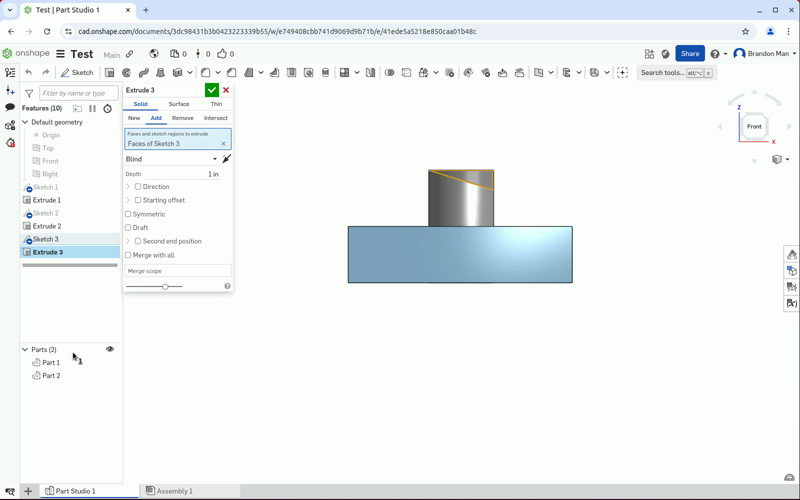
mouse_move(143, 106)
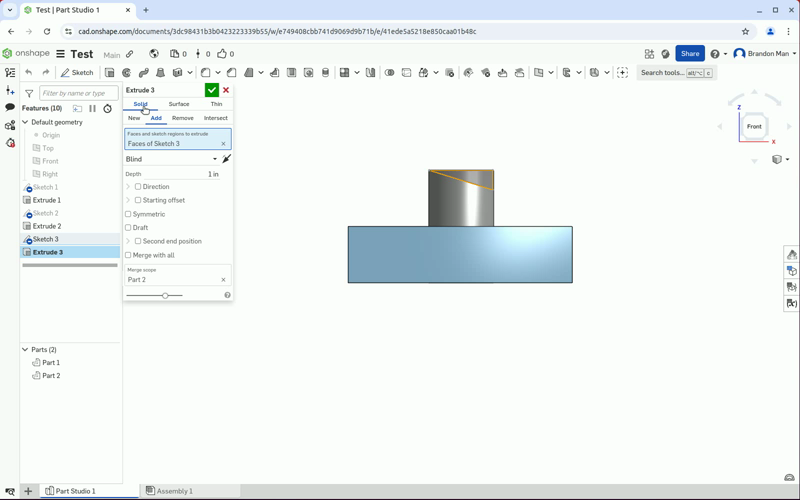
click(143, 106)
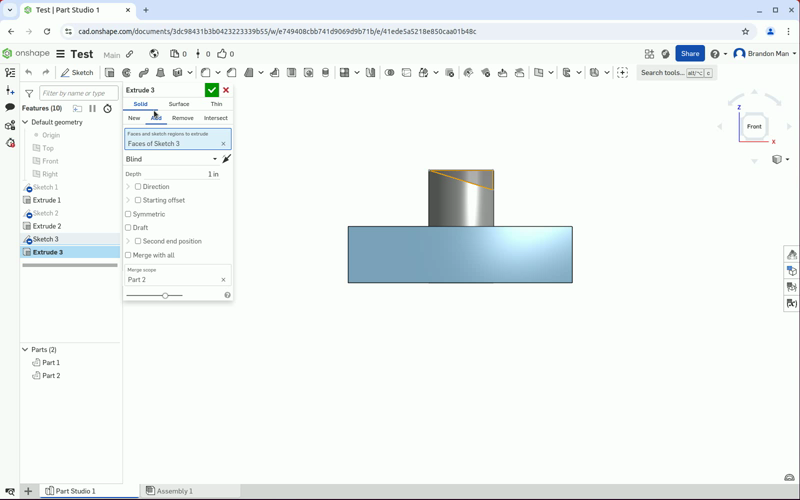
mouse_move(186, 120)
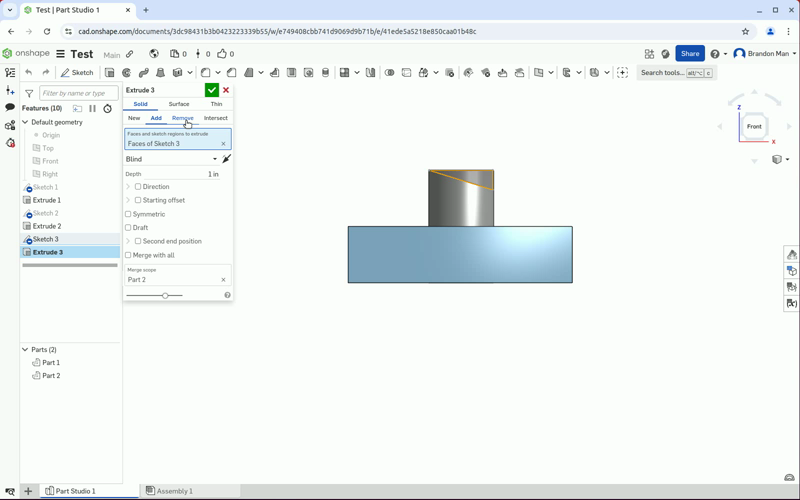
click(186, 120)
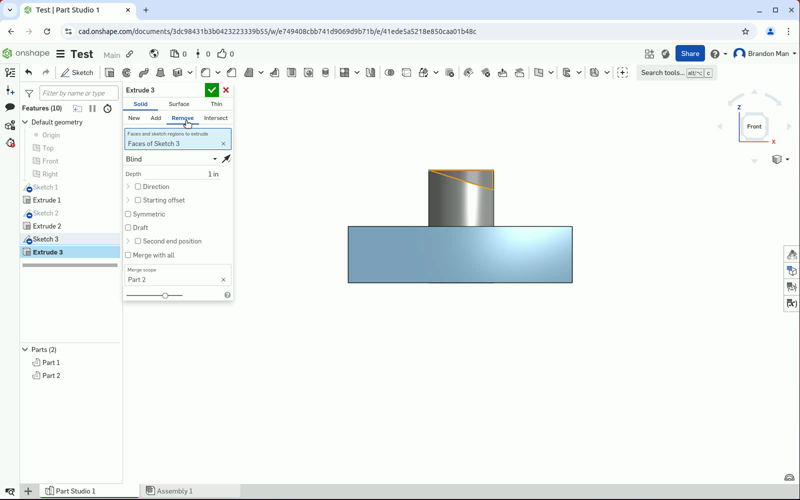
key(tab, 4)
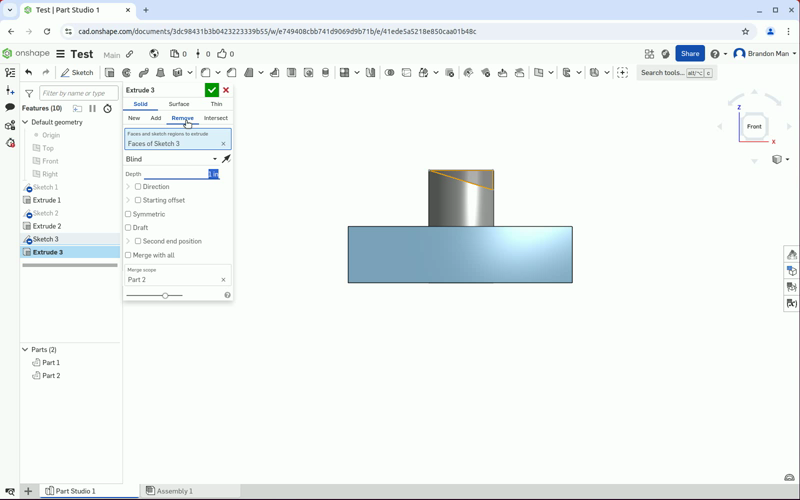
text(23.108)
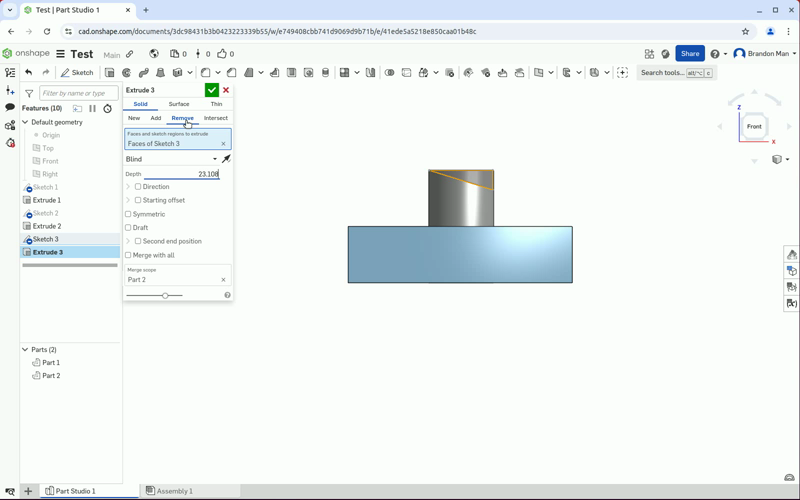
key(tab, 3)
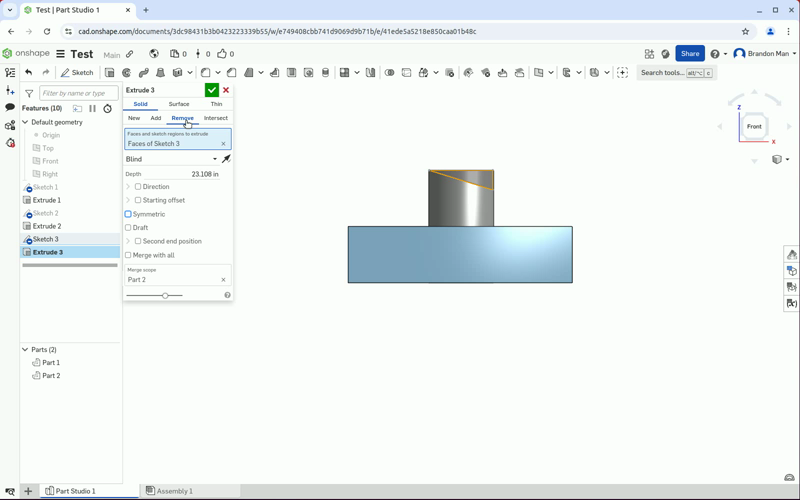
key(space)
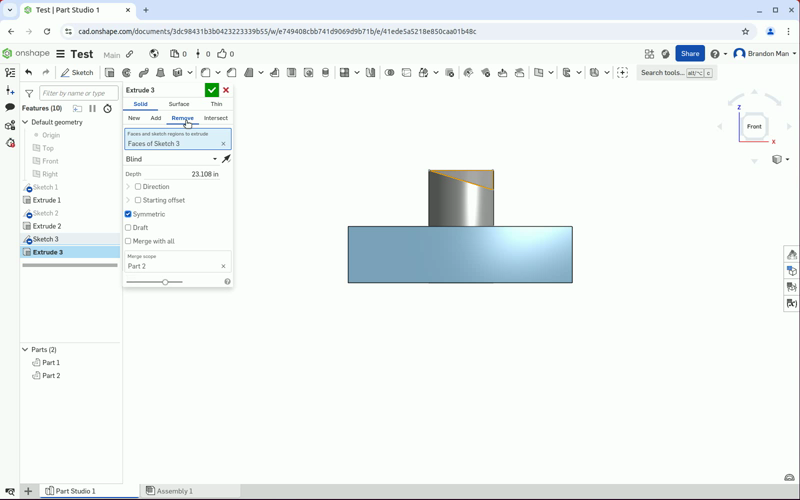
key(tab, 2)
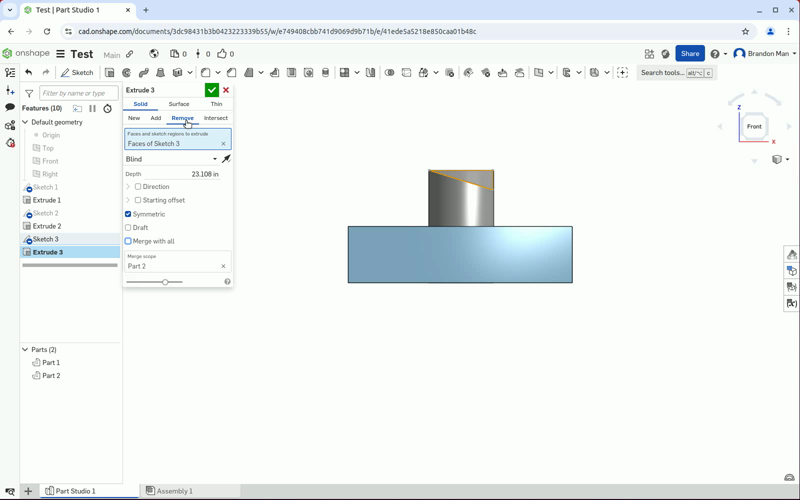
key(space)
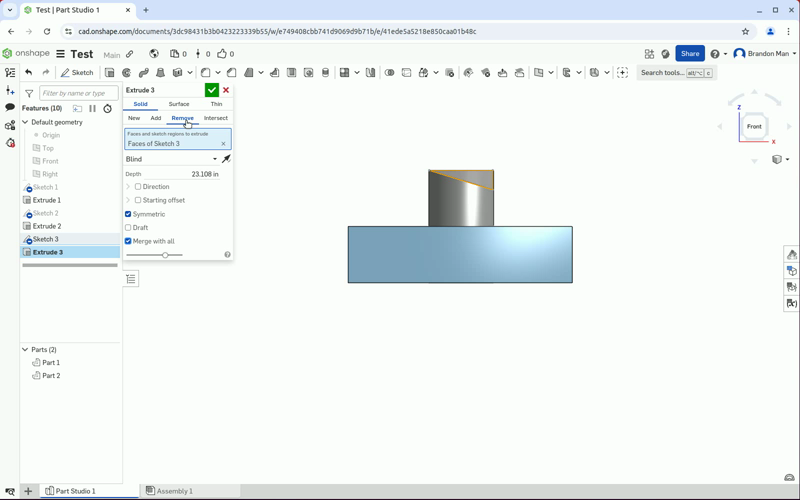
key(enter)
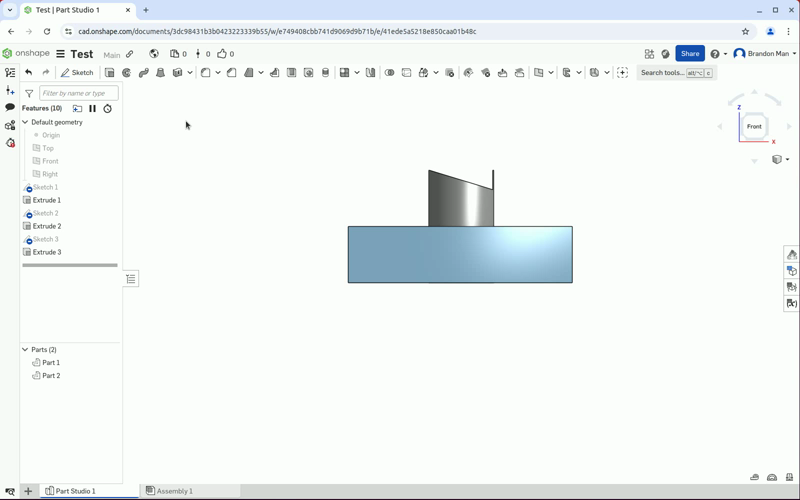
key(shift+h)
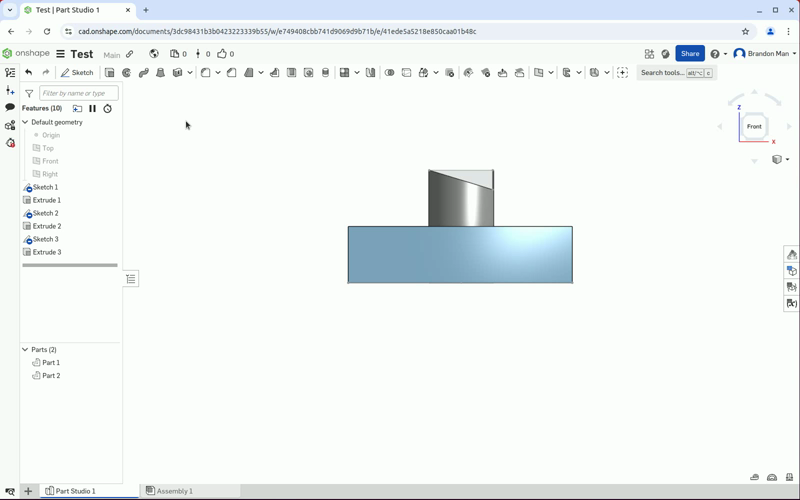
key(shift+h)
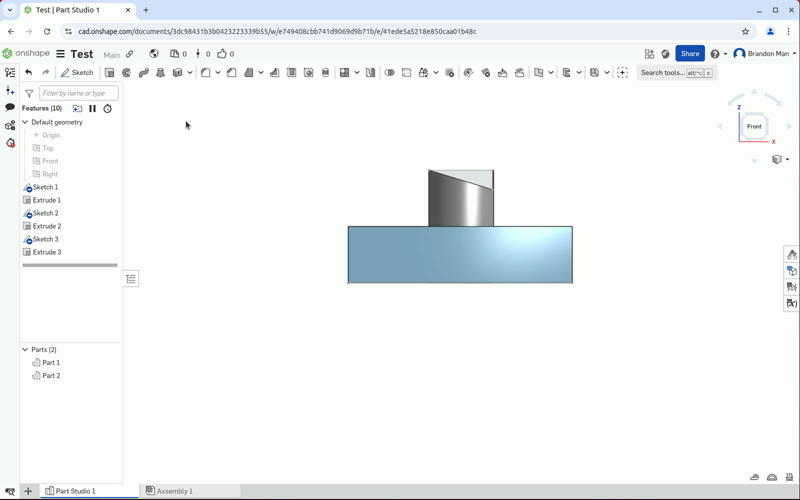
key(shift+7)
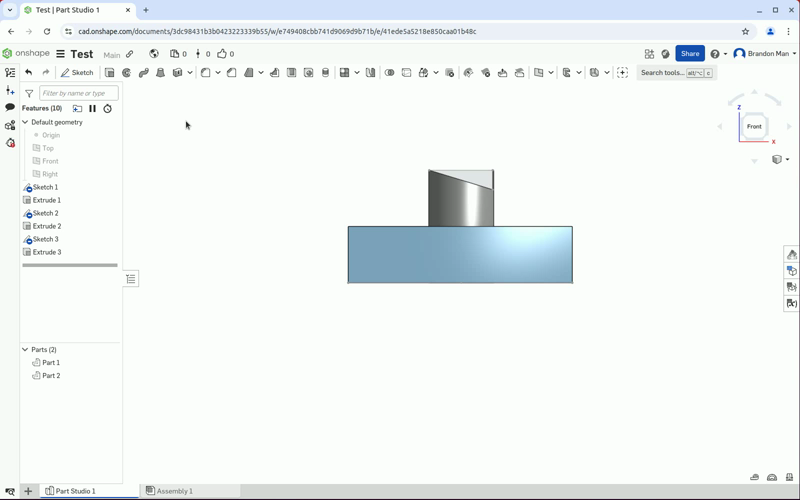
key(left, 2)
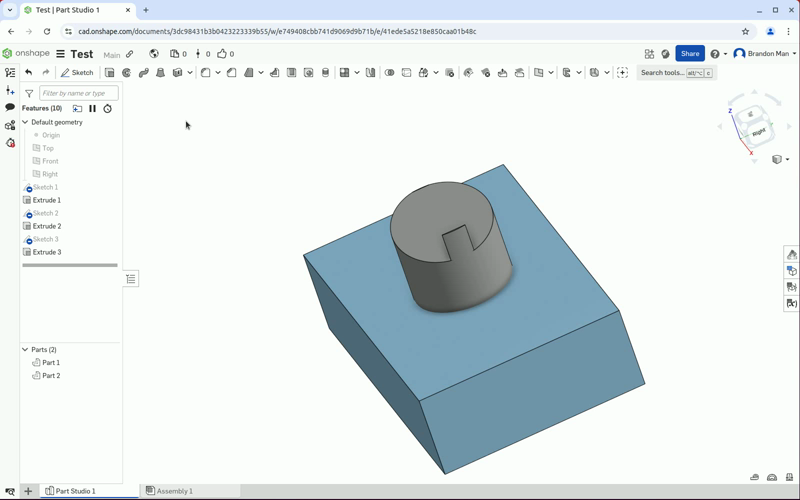
key(down, 2)
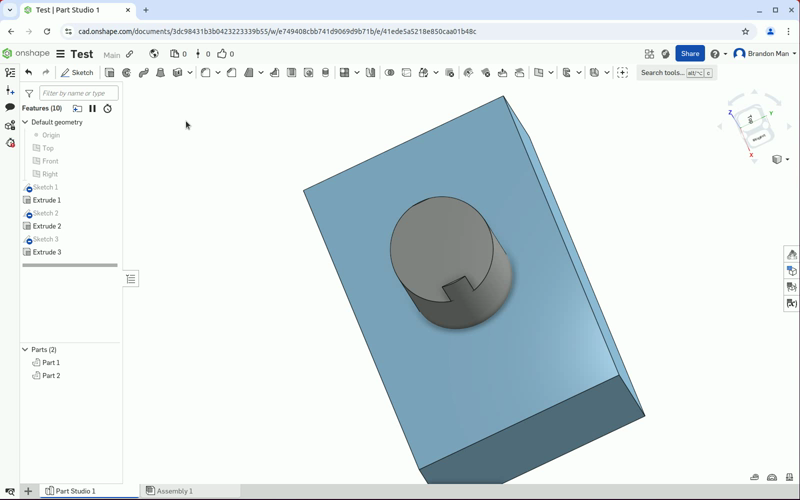
key(up, 2)
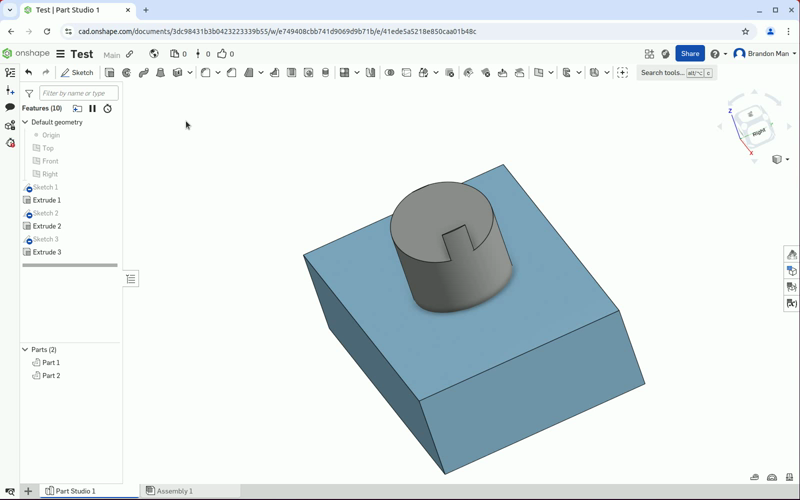
key(right, 2)
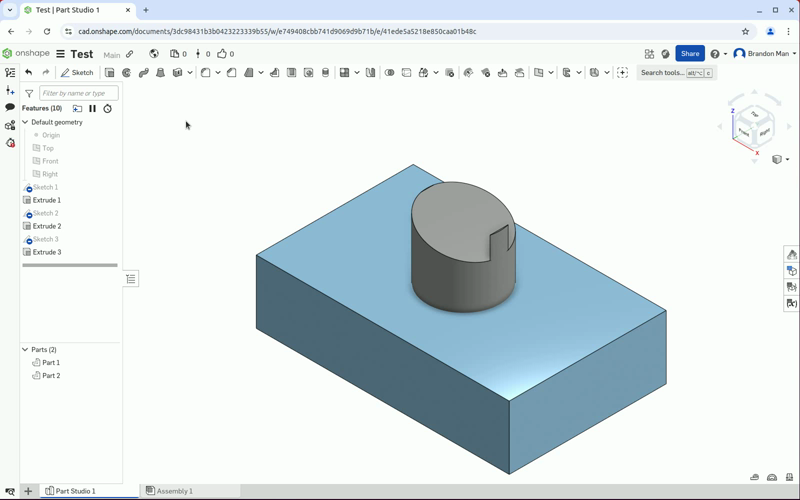
mouse_move(73, 189)
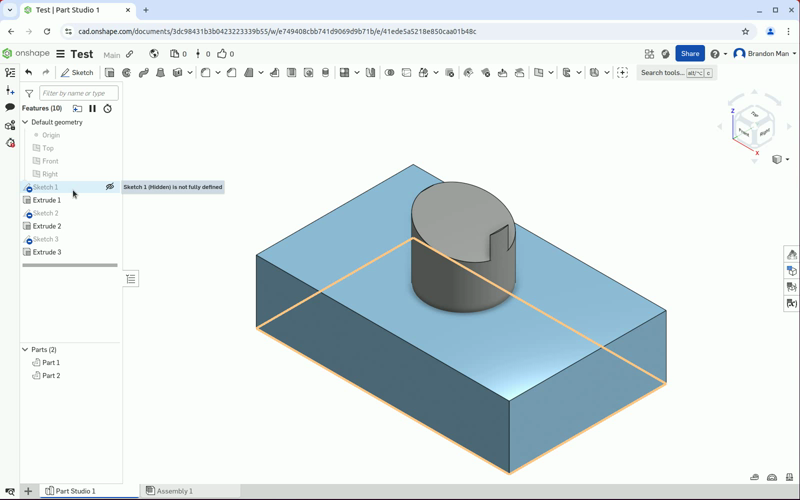
click(73, 189)